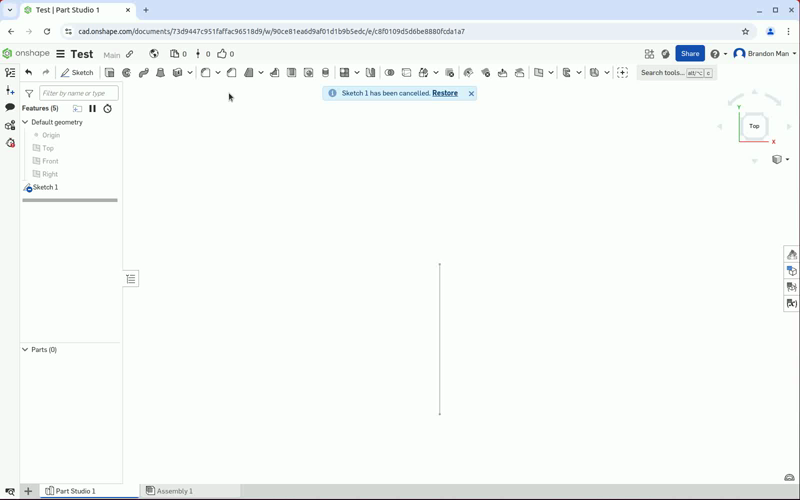
key(shift+h)
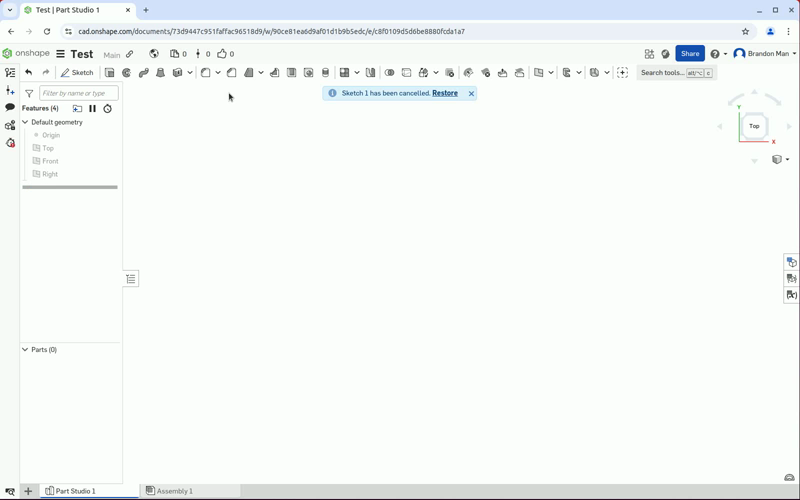
mouse_move(73, 352)
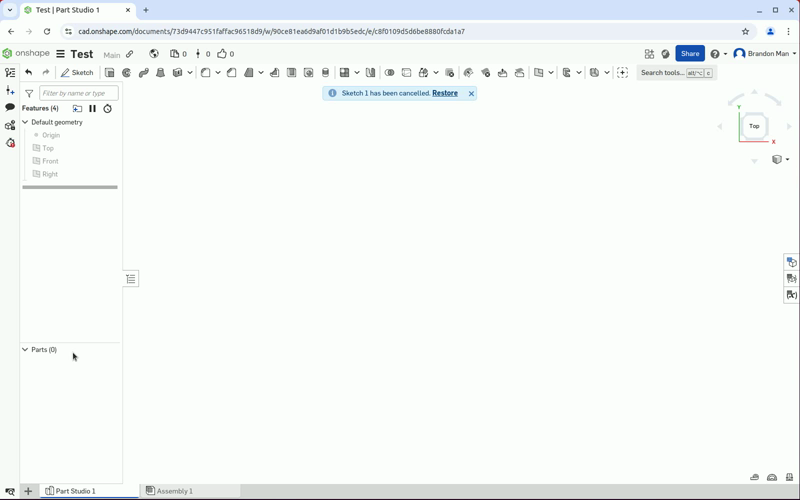
key(y)
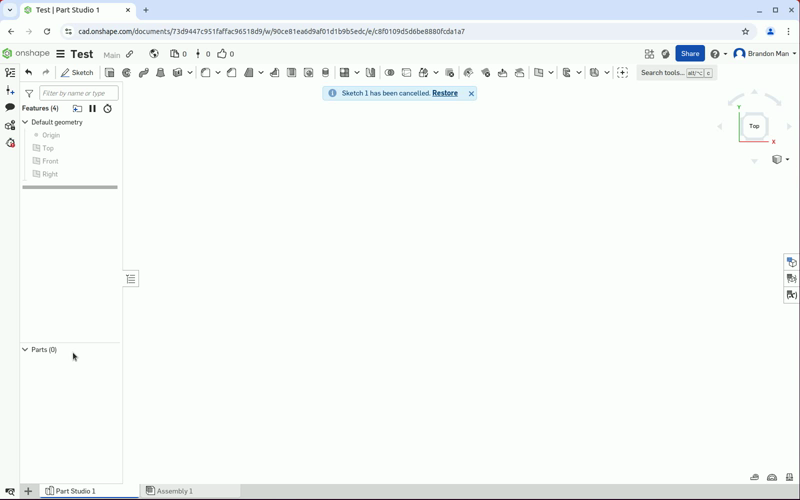
key(shift+p)
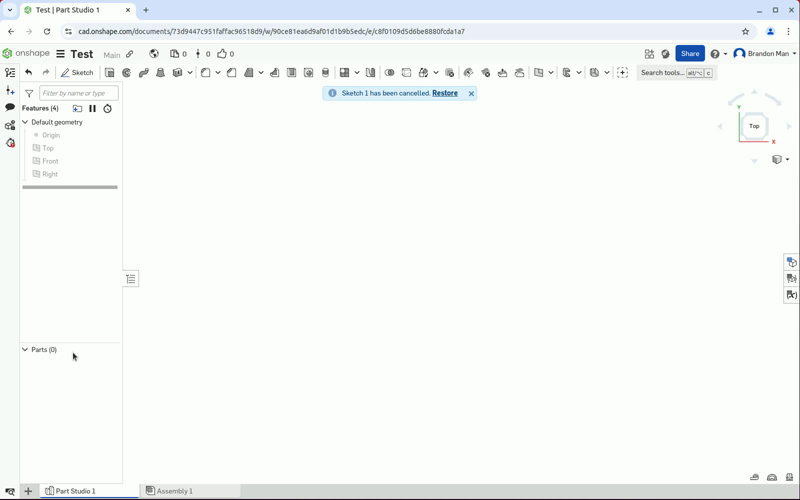
key(space)
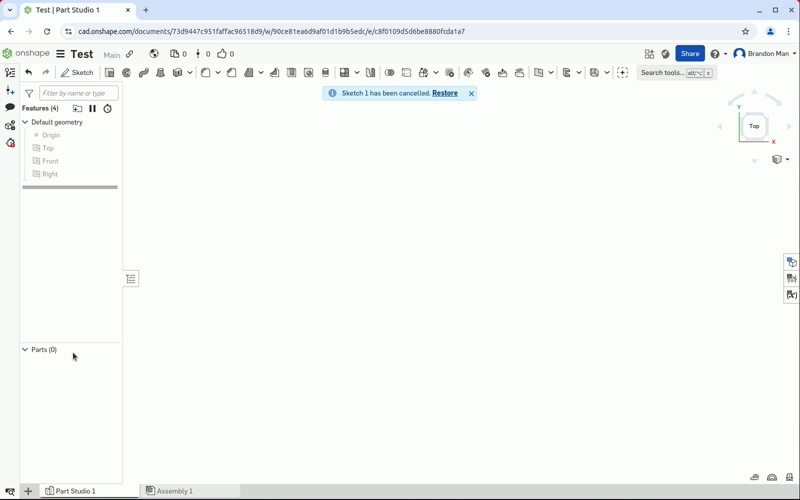
key_down(shift)
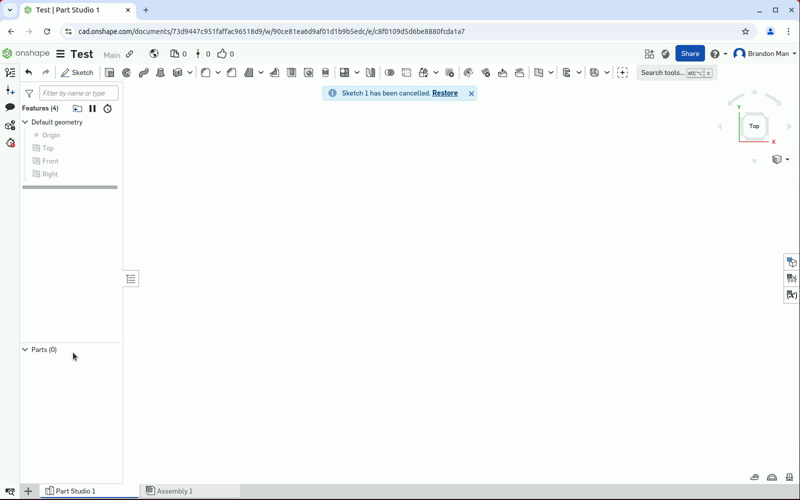
key(up)
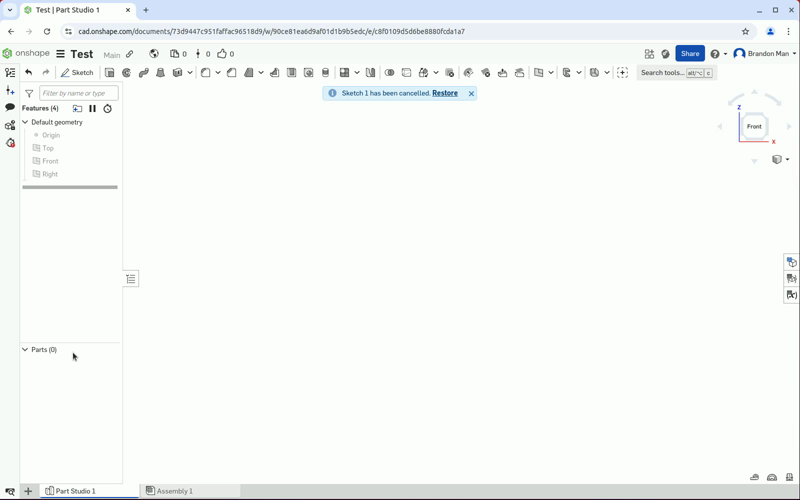
key_up(shift)
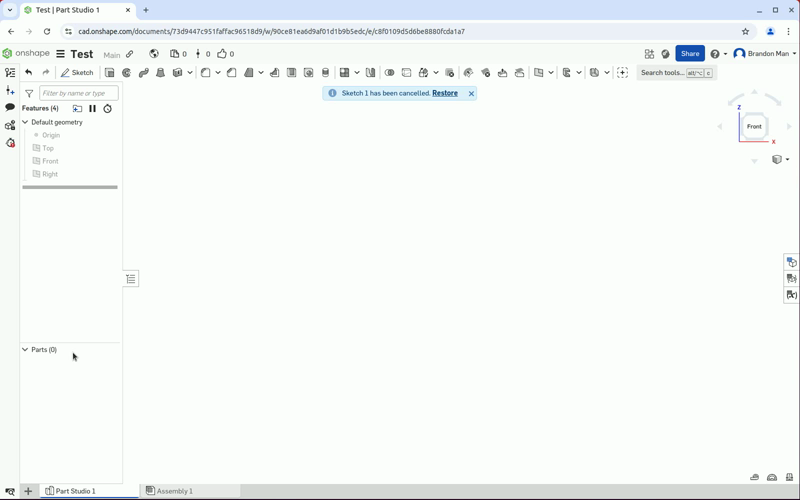
mouse_move(73, 352)
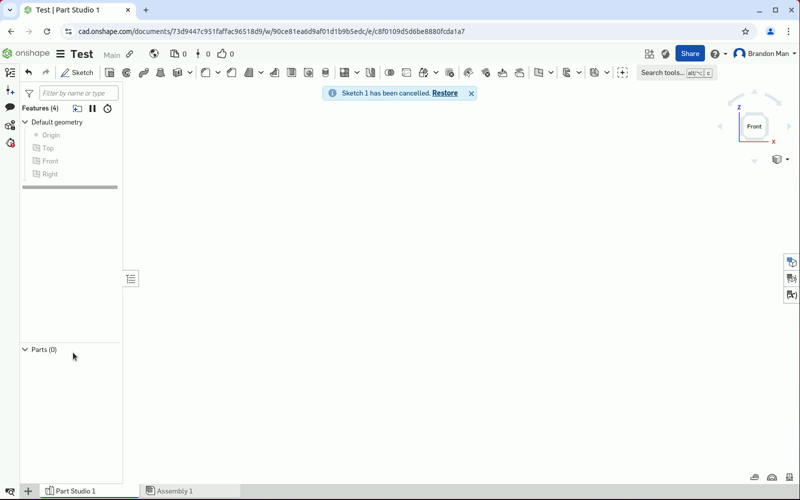
key(shift+y)
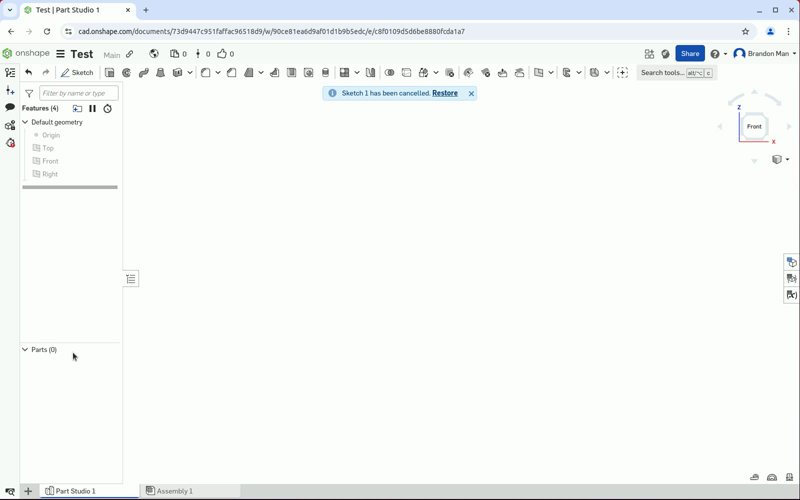
key(shift+s)
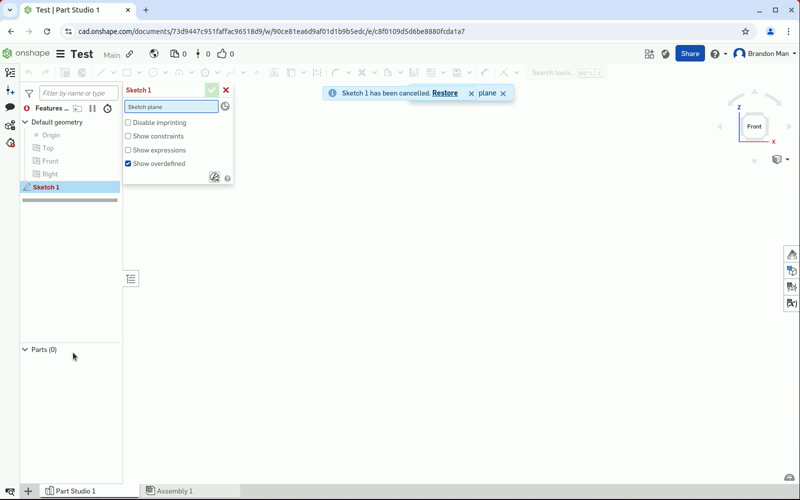
mouse_move(73, 163)
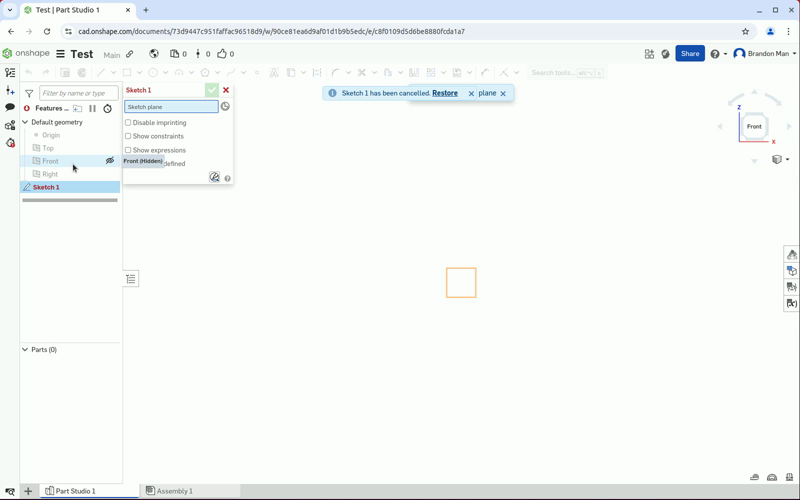
click(73, 163)
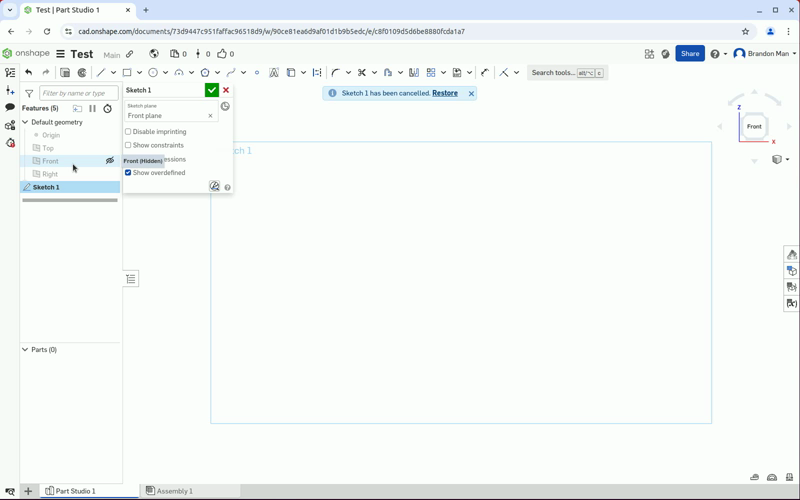
mouse_move(73, 352)
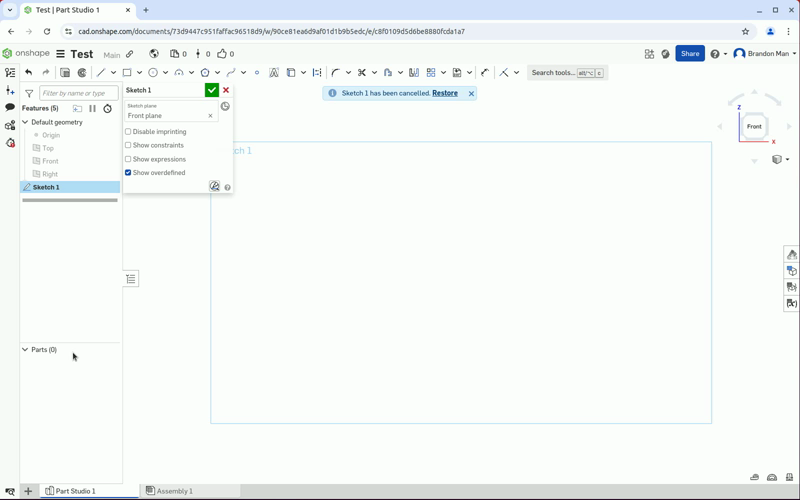
key(y)
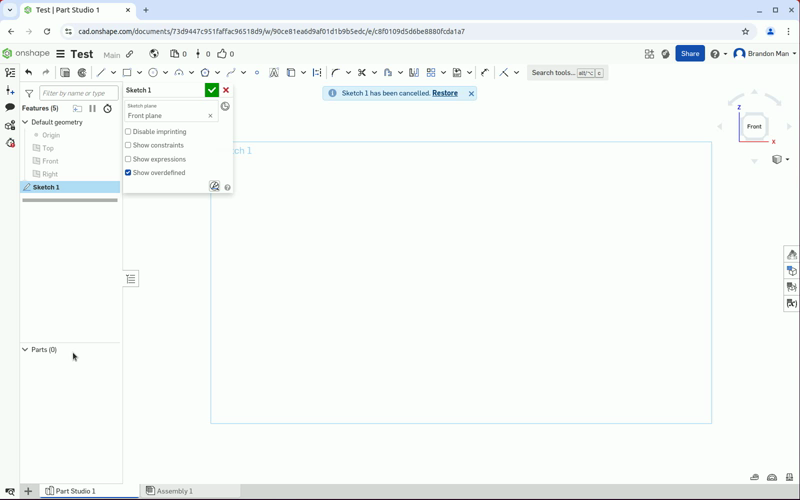
key(c)
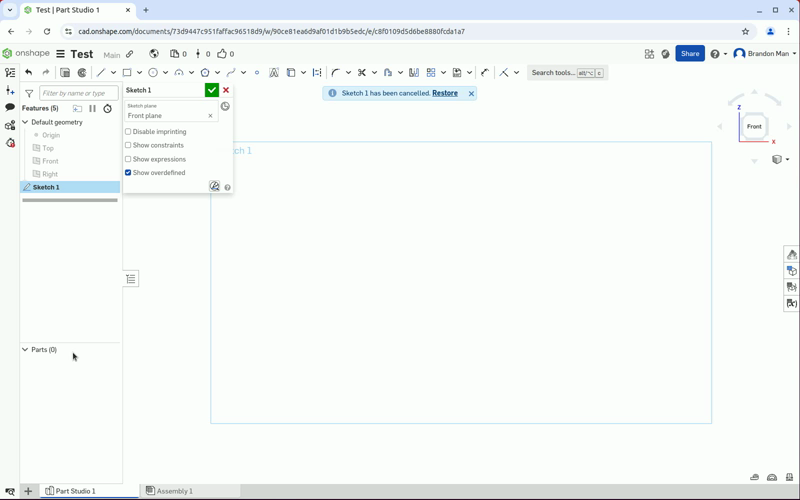
key_down(shift)
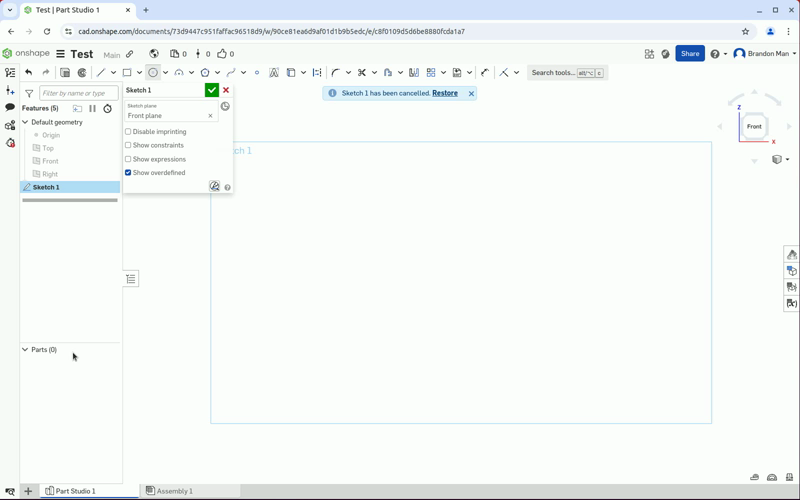
mouse_move(460, 282)
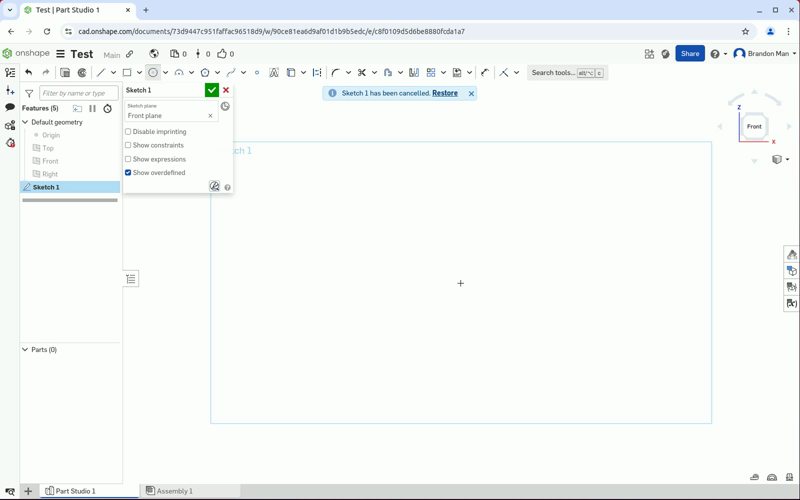
click(460, 282)
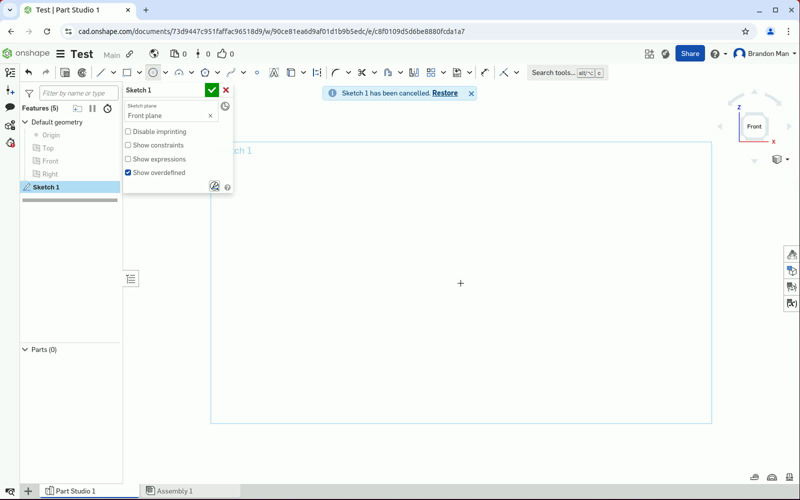
key_up(shift)
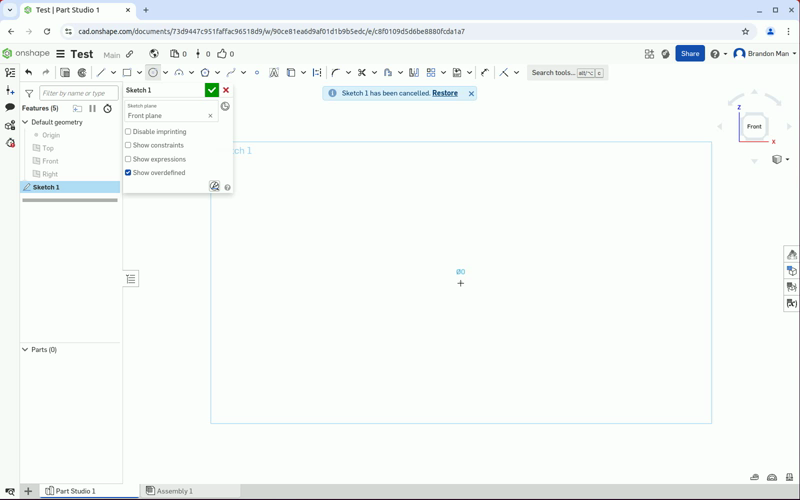
mouse_move(495, 282)
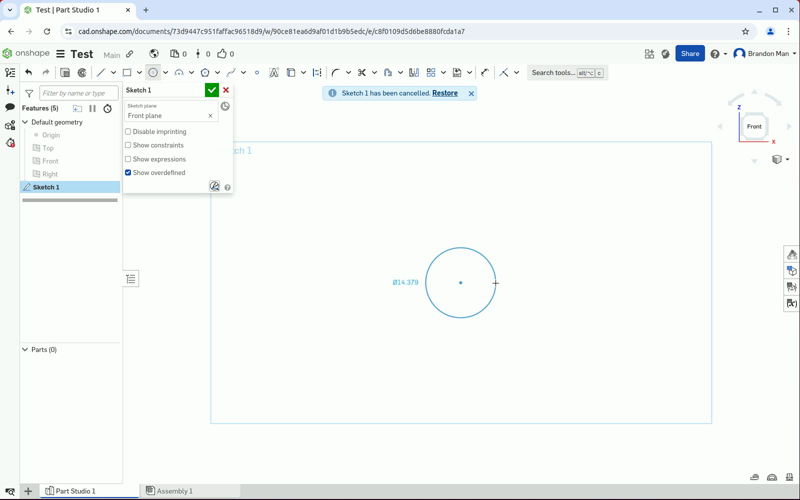
click(495, 282)
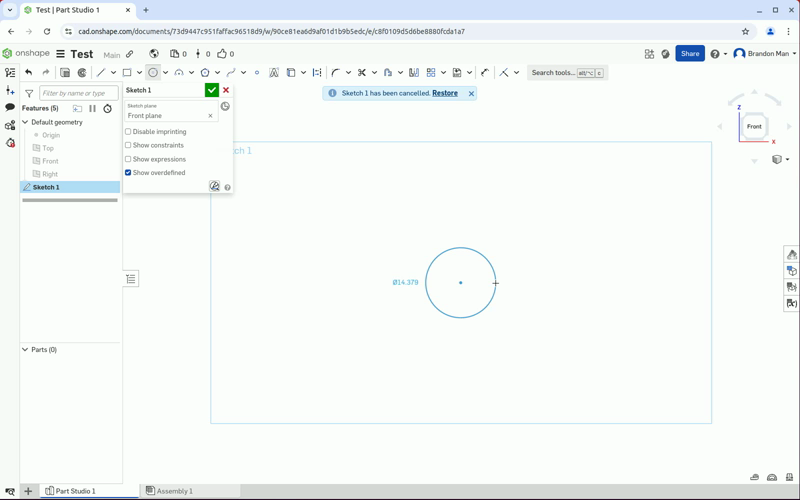
key(esc)
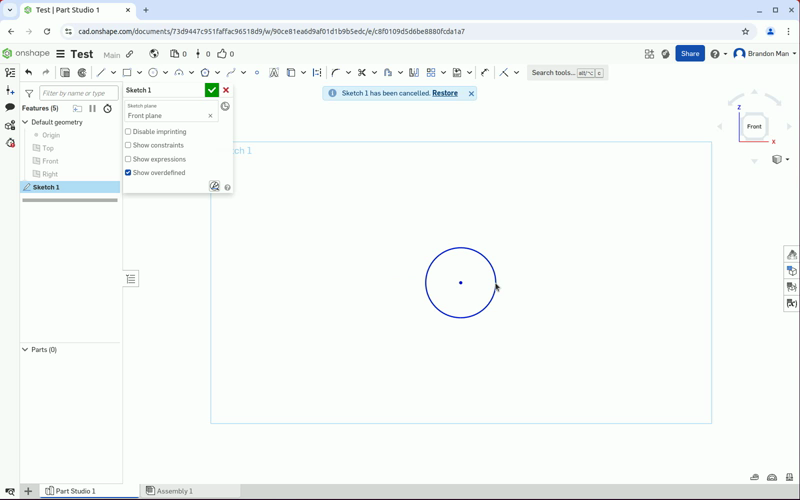
key(c)
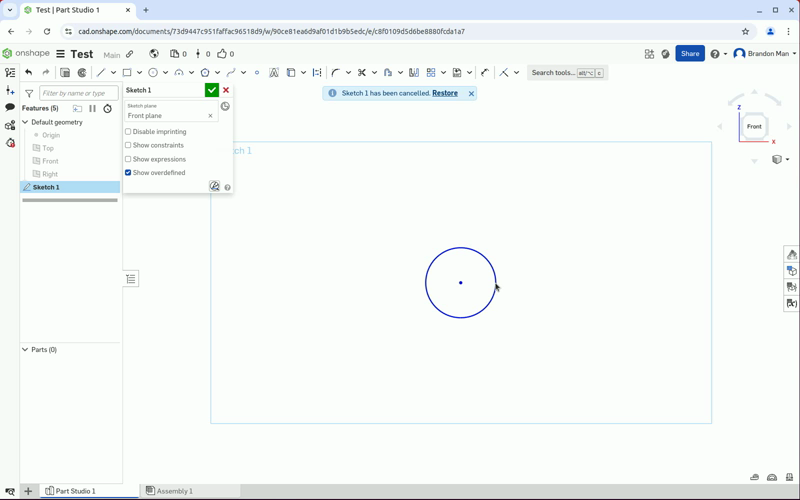
key_down(shift)
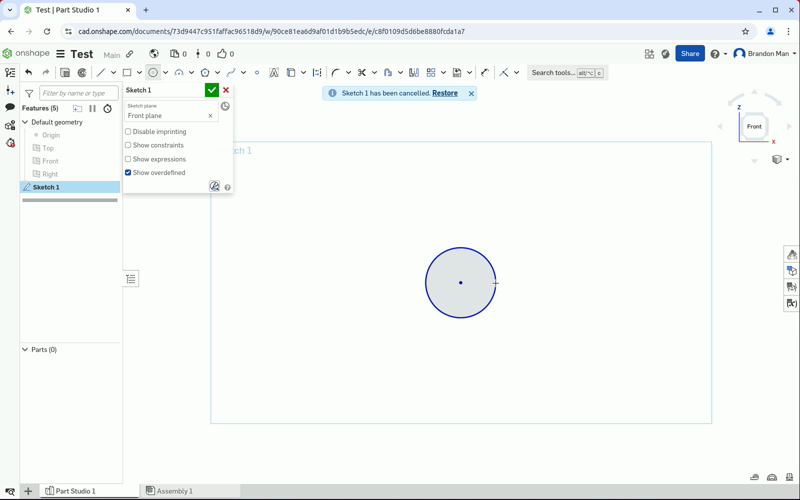
mouse_move(460, 282)
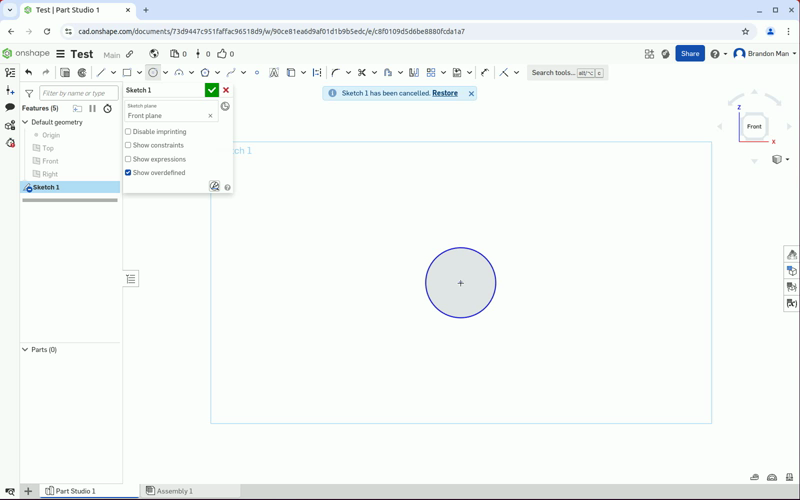
click(460, 282)
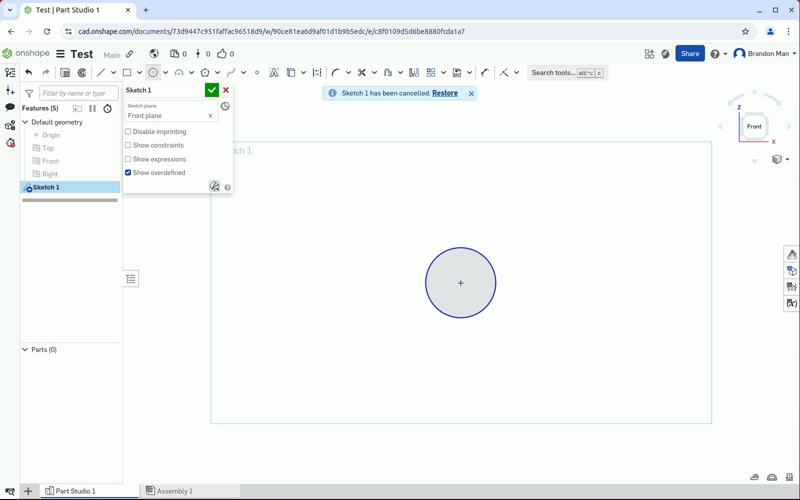
key_up(shift)
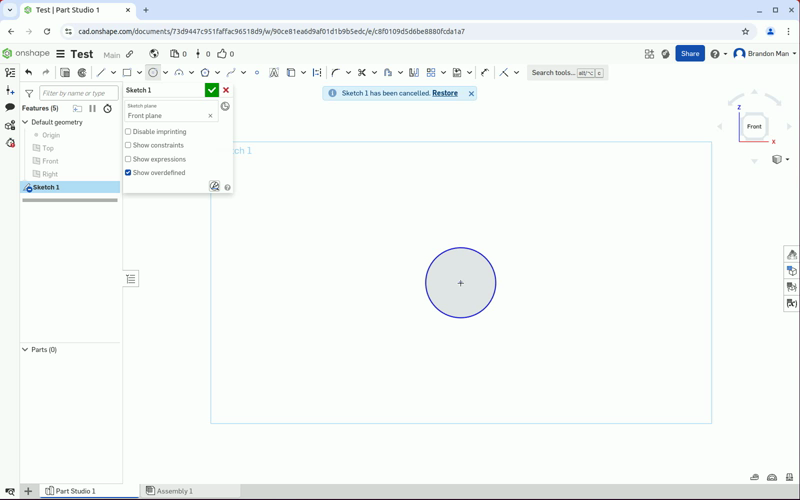
mouse_move(487, 282)
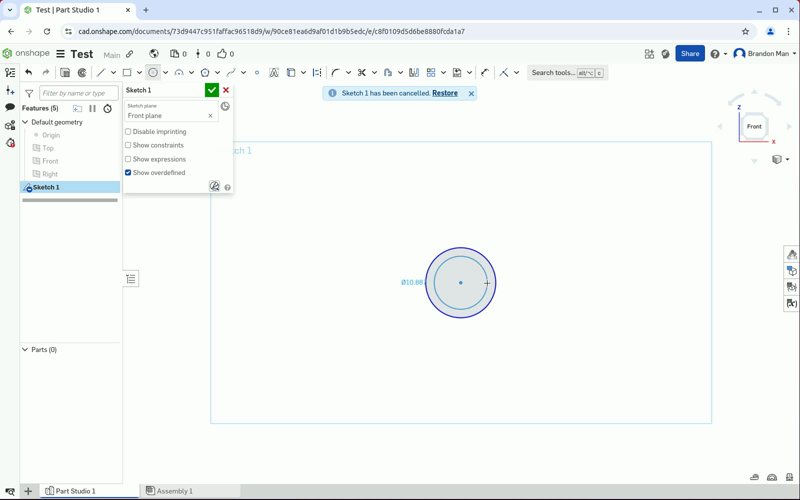
click(487, 282)
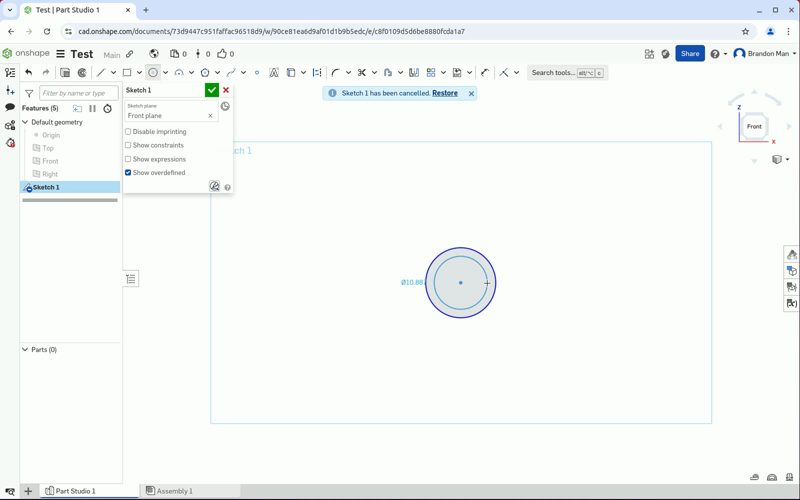
key(esc)
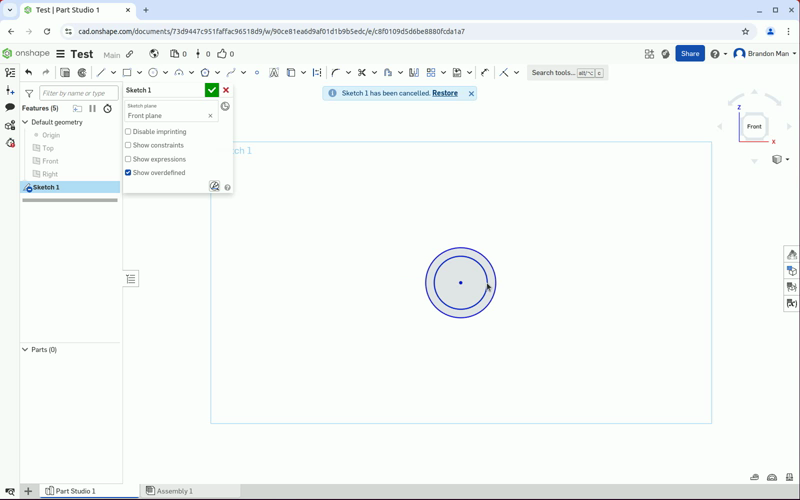
mouse_move(487, 300)
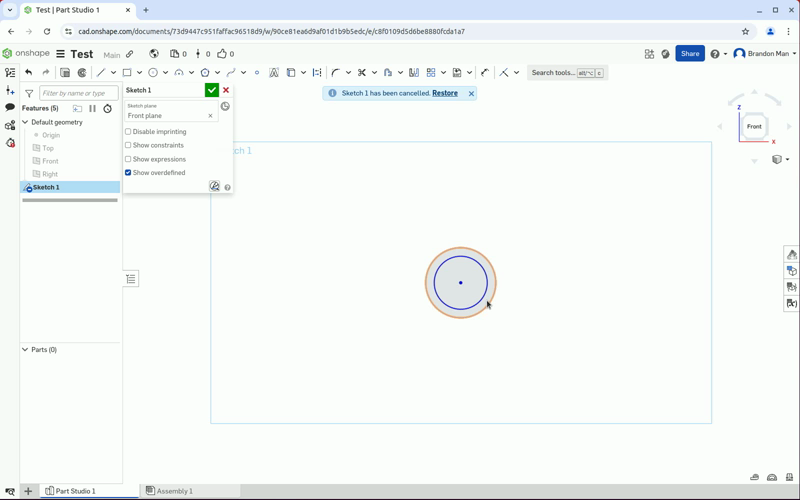
scroll(6)
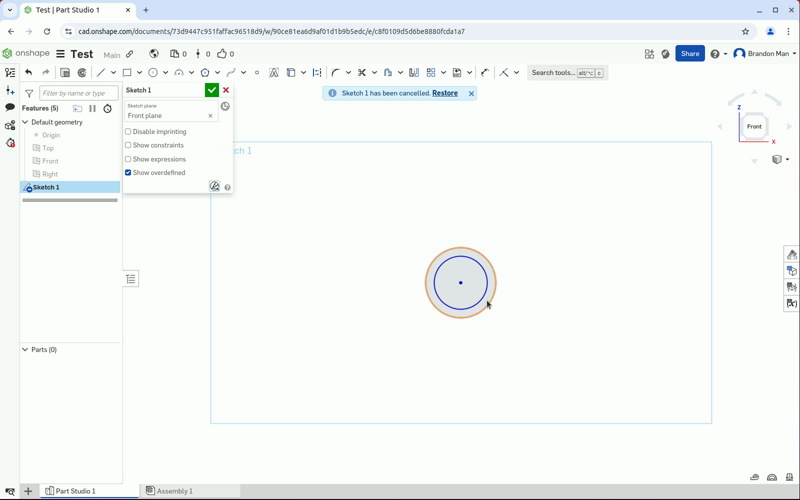
scroll(6)
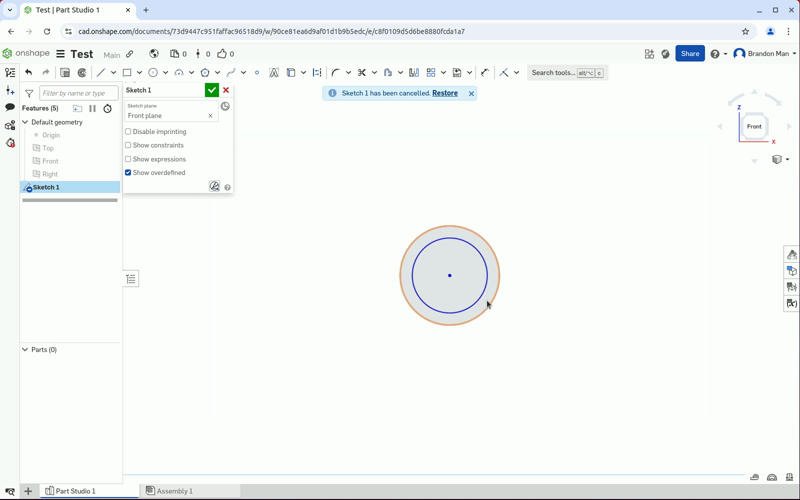
scroll(6)
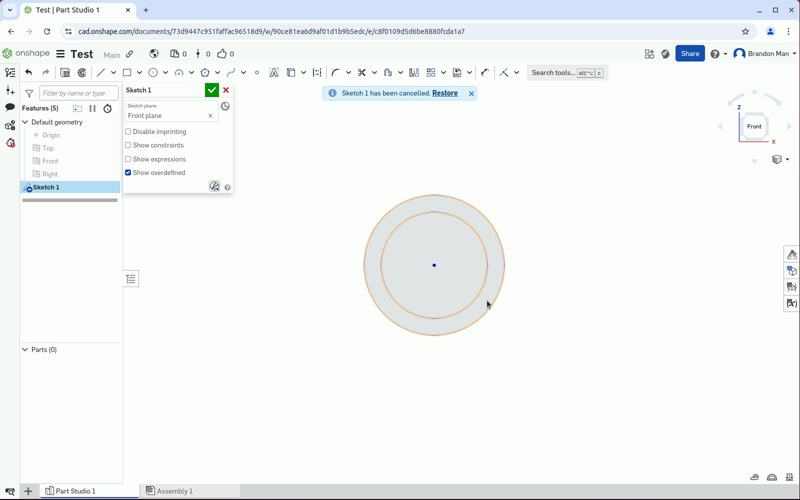
scroll(6)
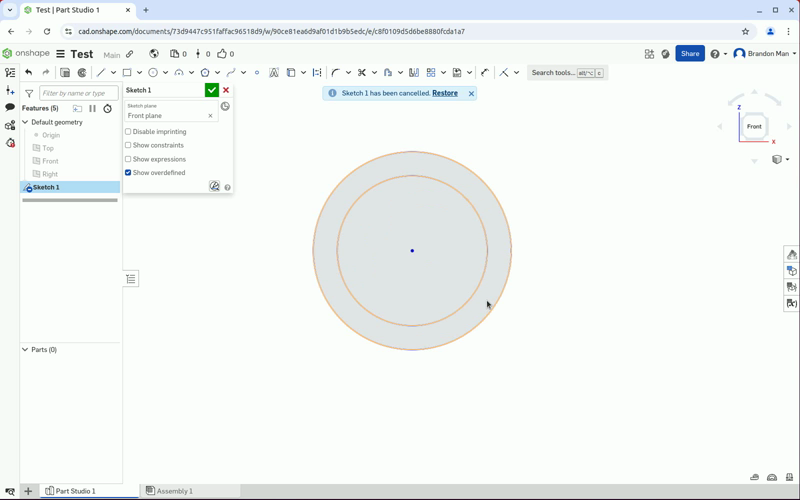
scroll(6)
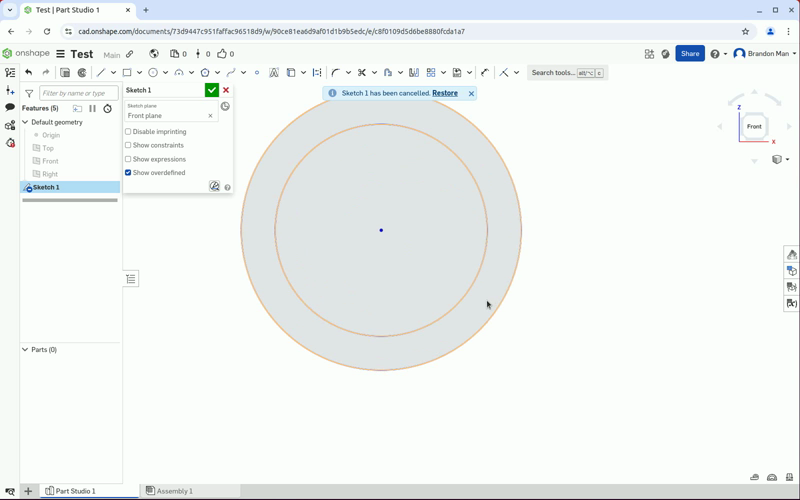
scroll(6)
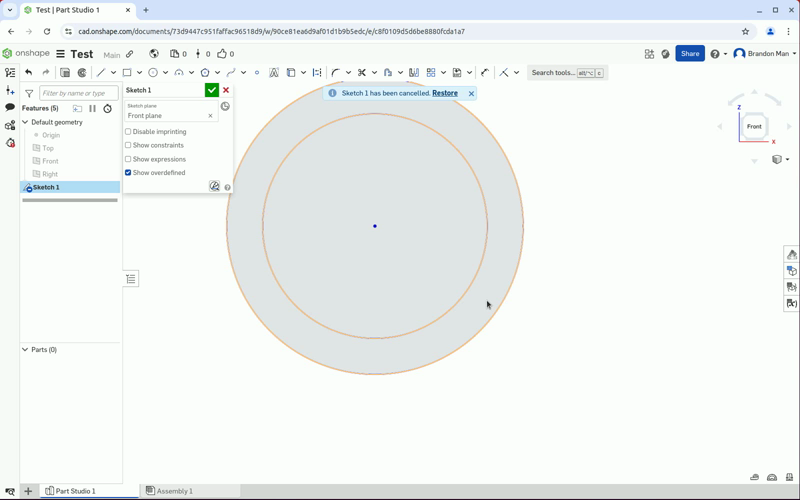
scroll(6)
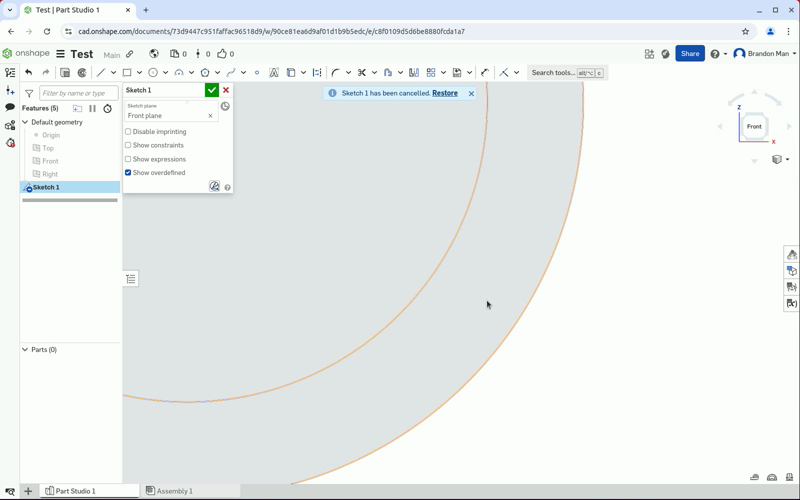
click(487, 300)
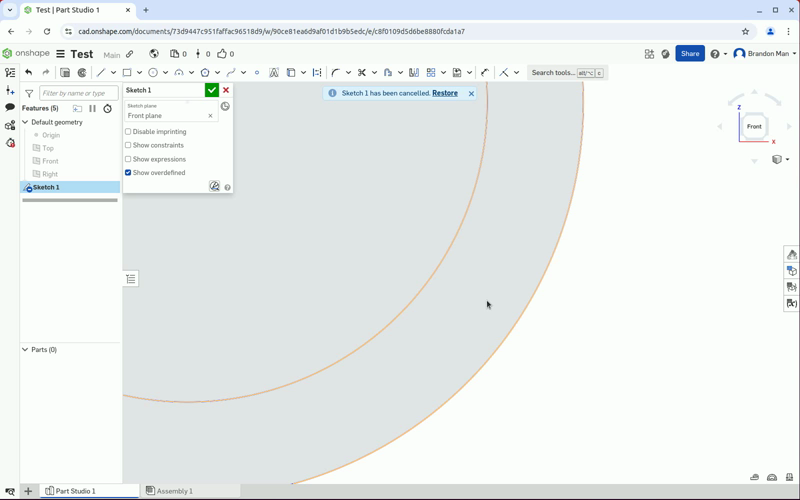
scroll(-6)
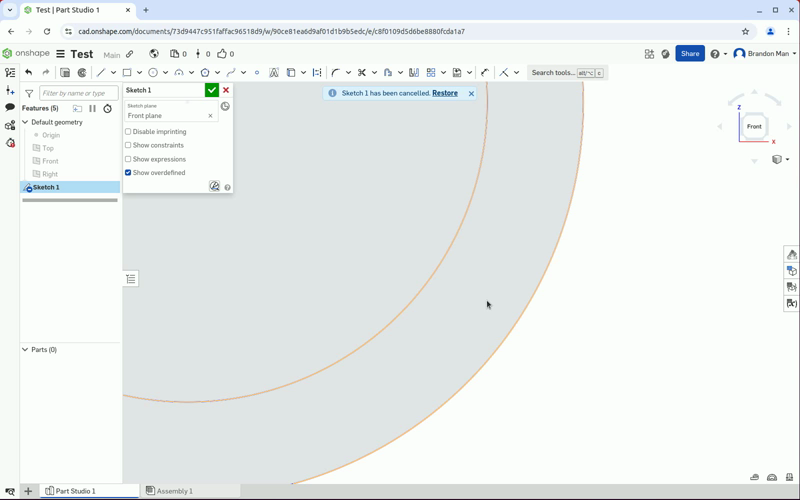
scroll(-6)
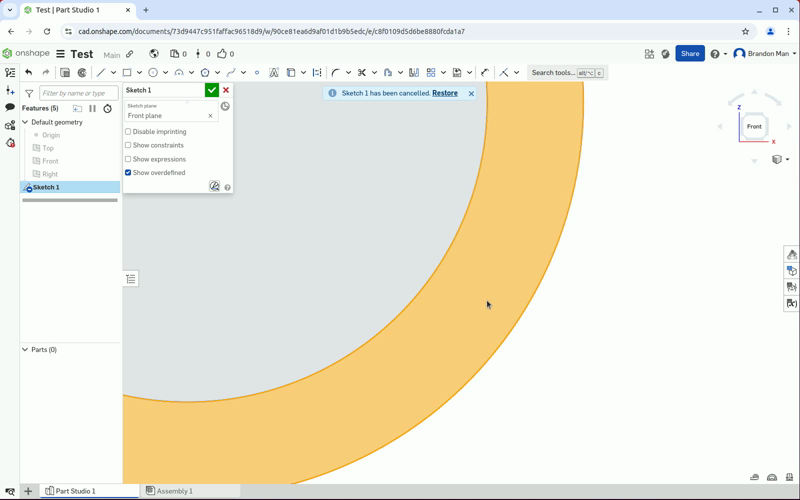
scroll(-6)
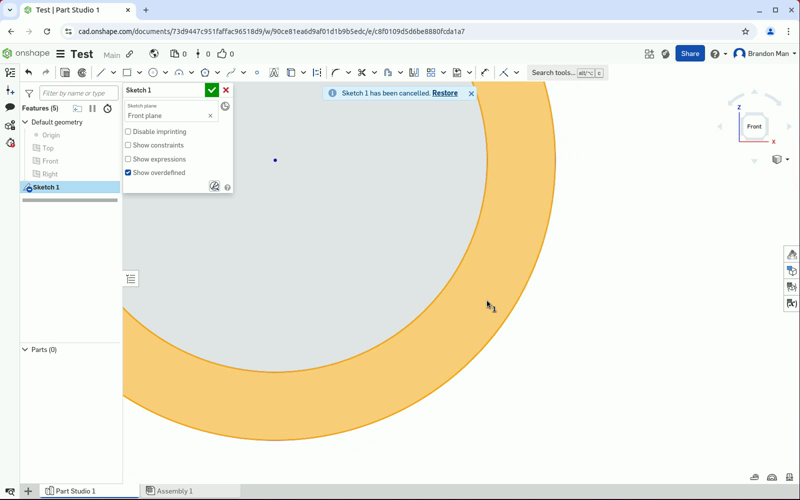
scroll(-6)
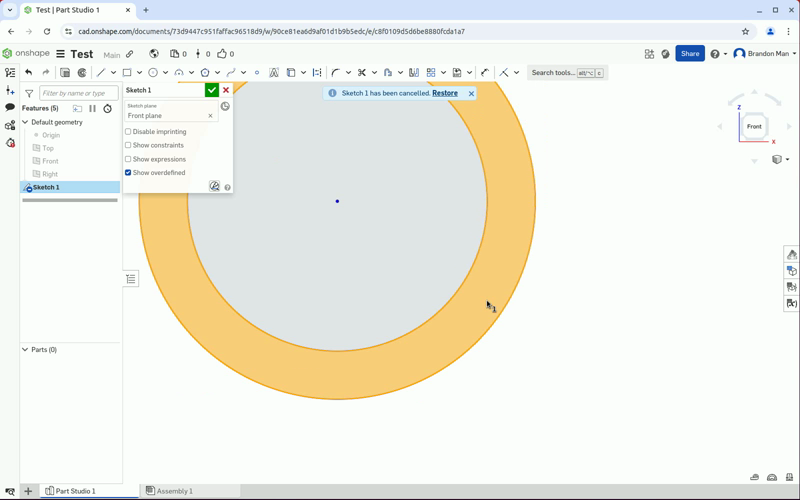
scroll(-6)
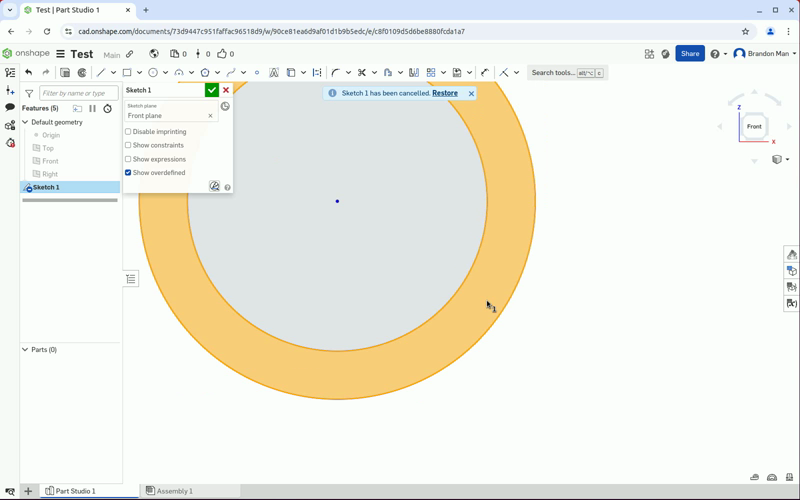
scroll(-6)
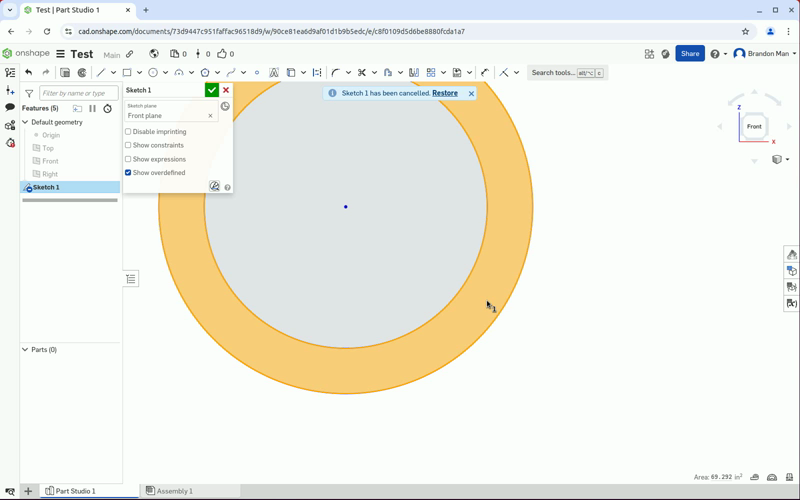
scroll(-6)
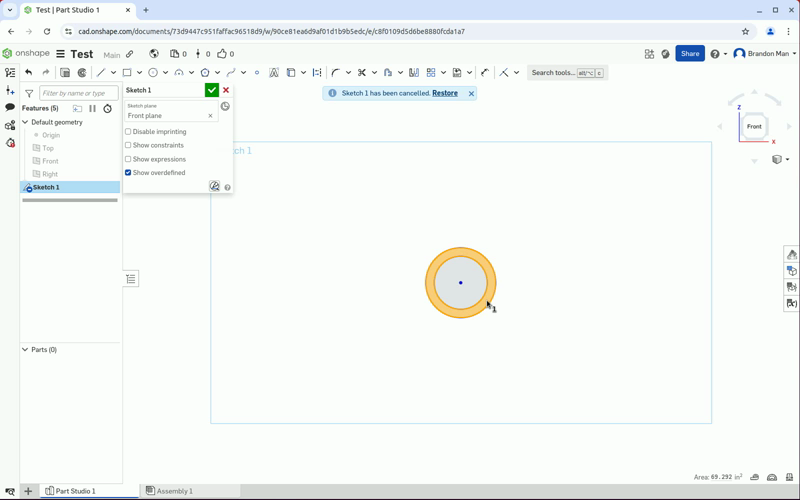
mouse_move(73, 352)
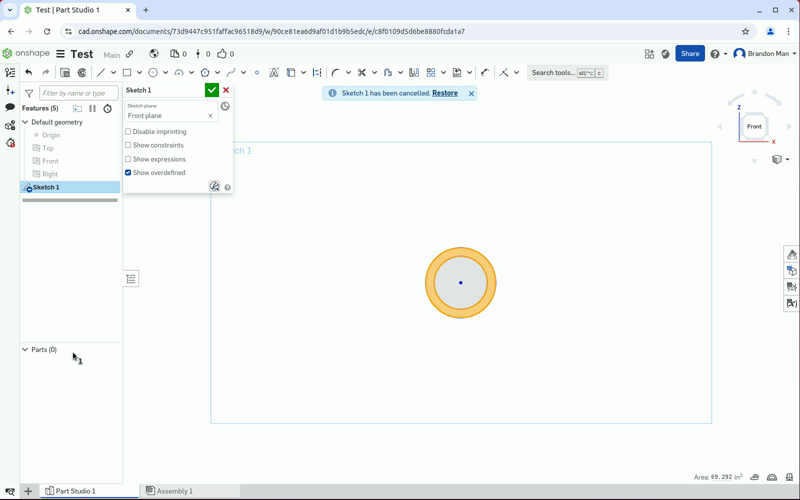
key(shift+y)
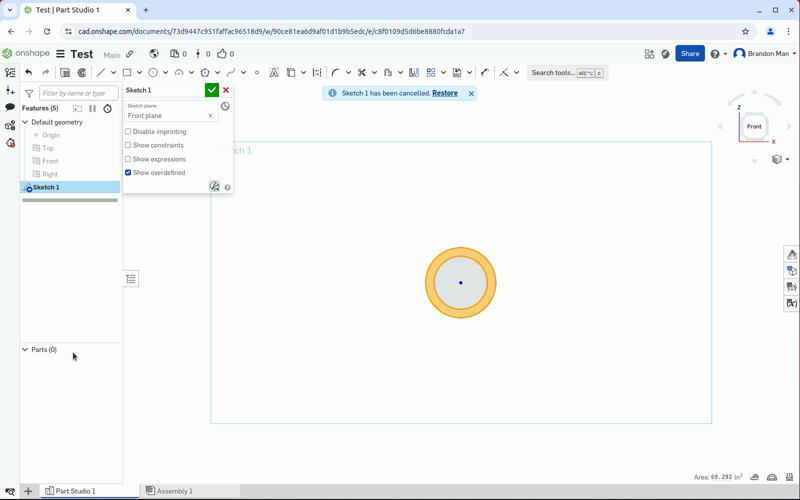
key(shift+e)
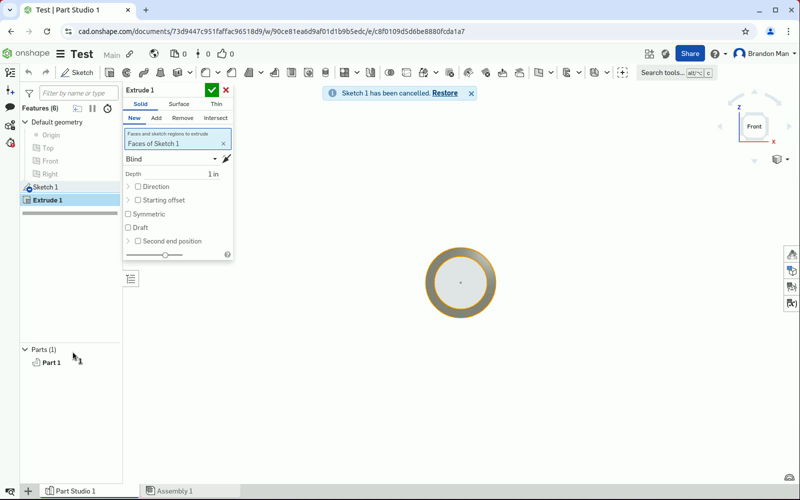
mouse_move(143, 106)
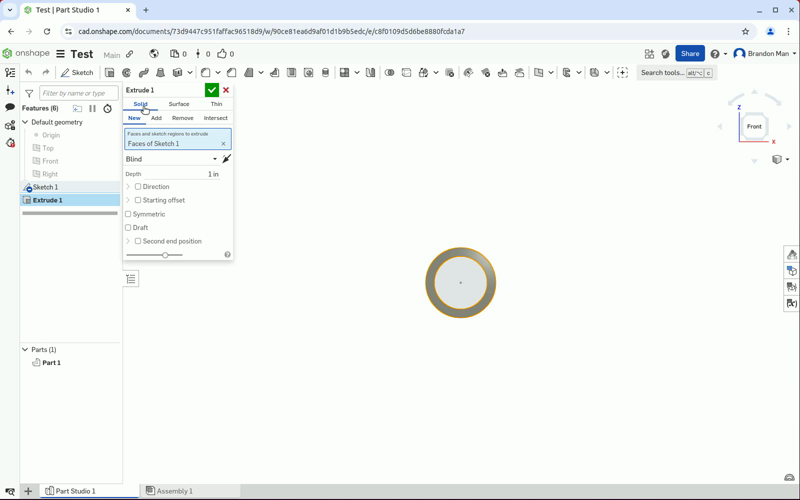
click(143, 106)
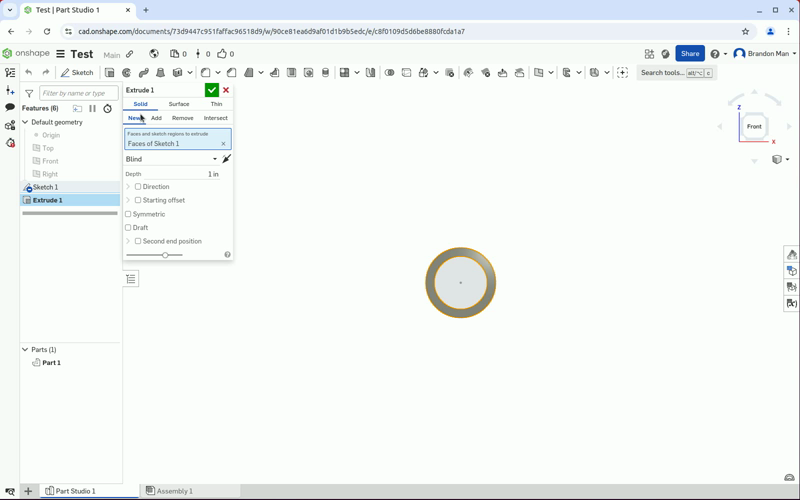
mouse_move(137, 120)
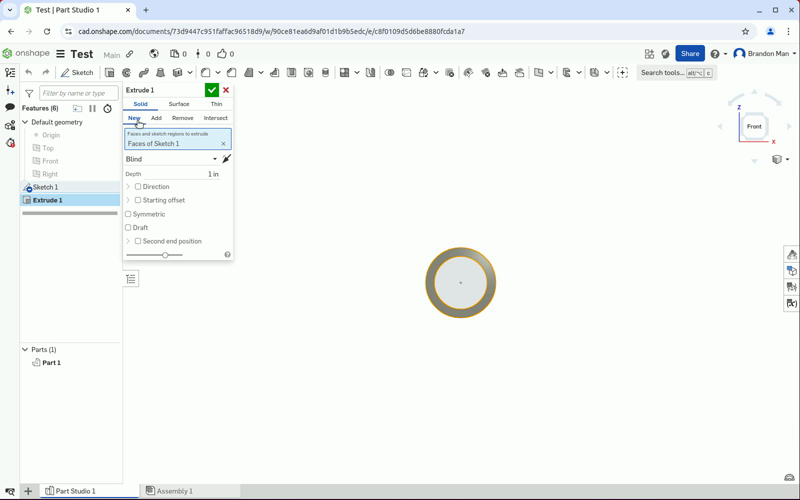
click(137, 120)
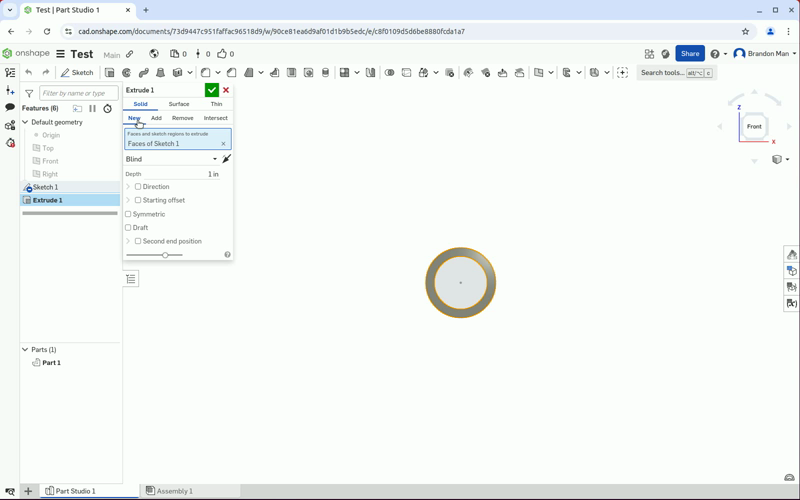
key(tab, 4)
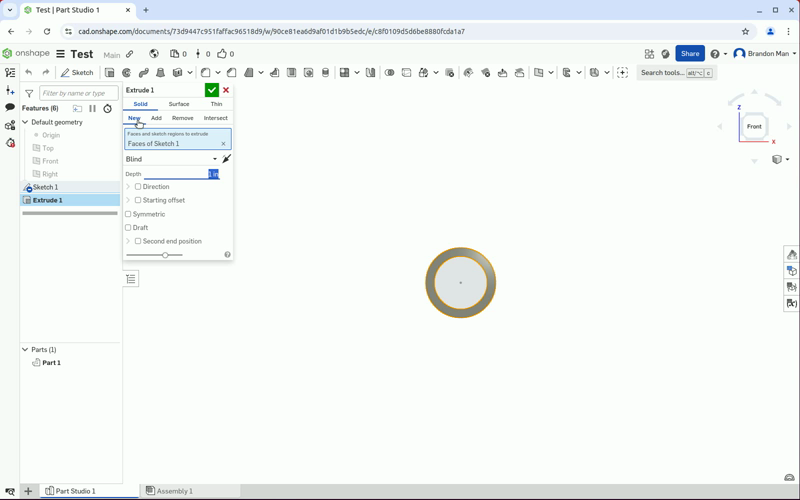
text(23.108)
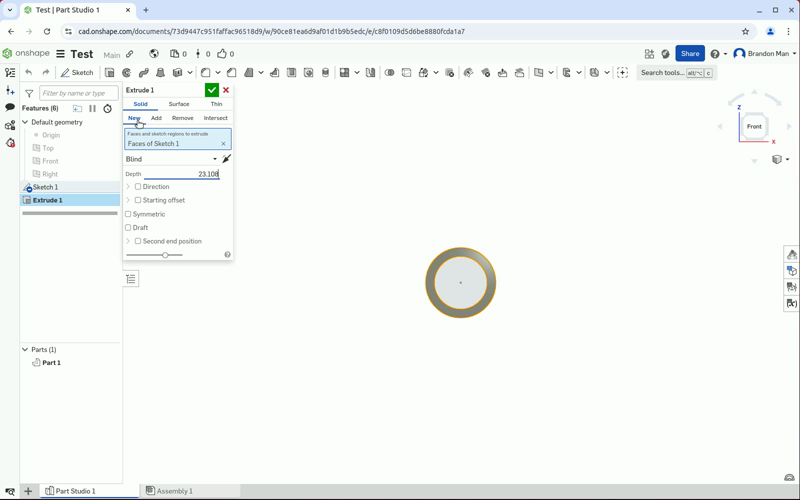
key(enter)
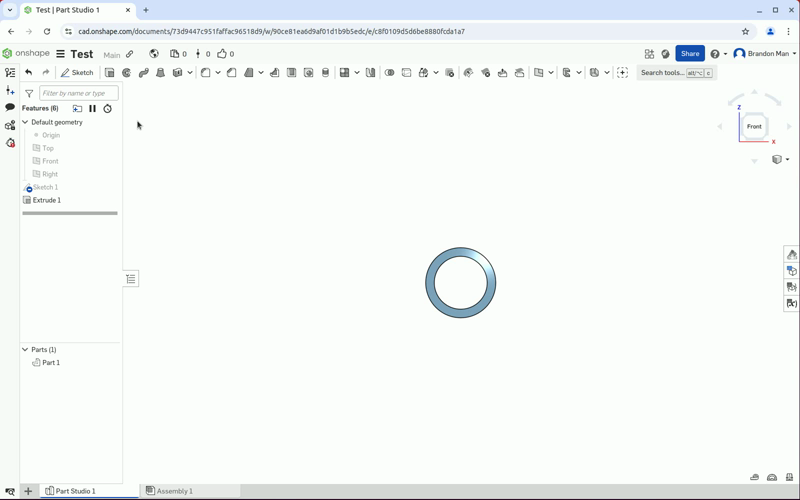
key(shift+h)
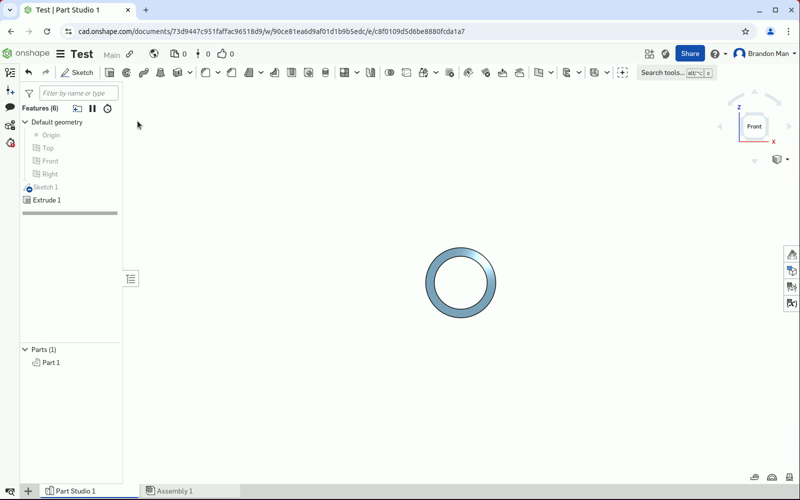
key(shift+h)
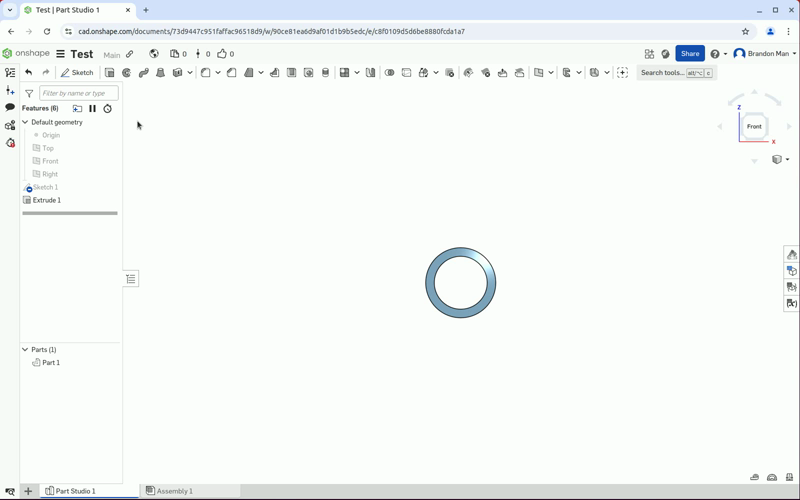
mouse_move(73, 189)
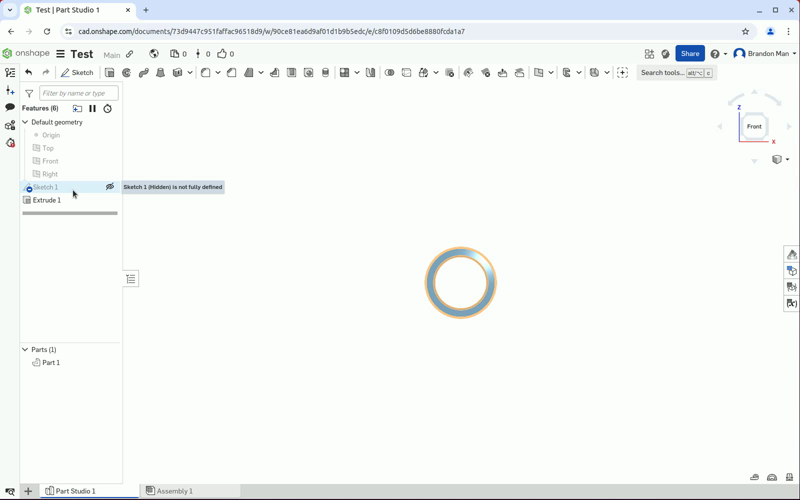
click(73, 189)
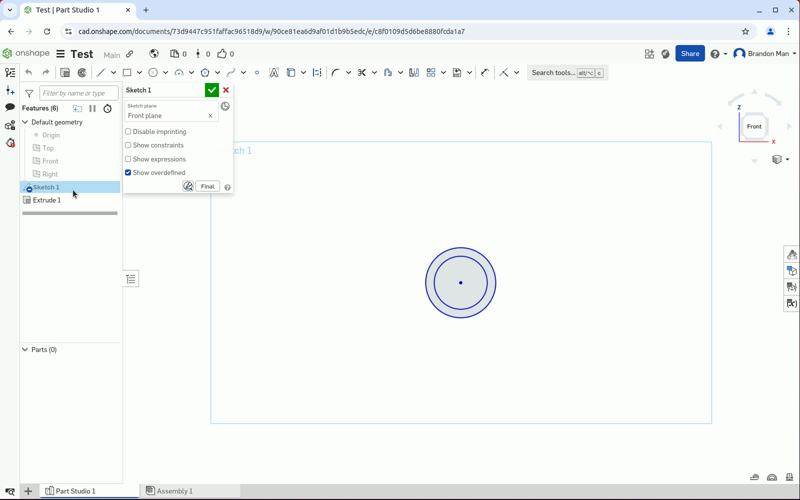
mouse_move(229, 92)
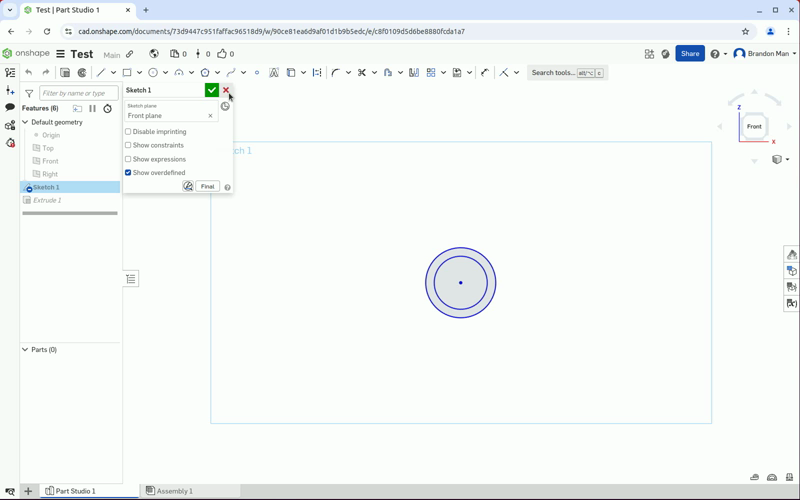
click(229, 92)
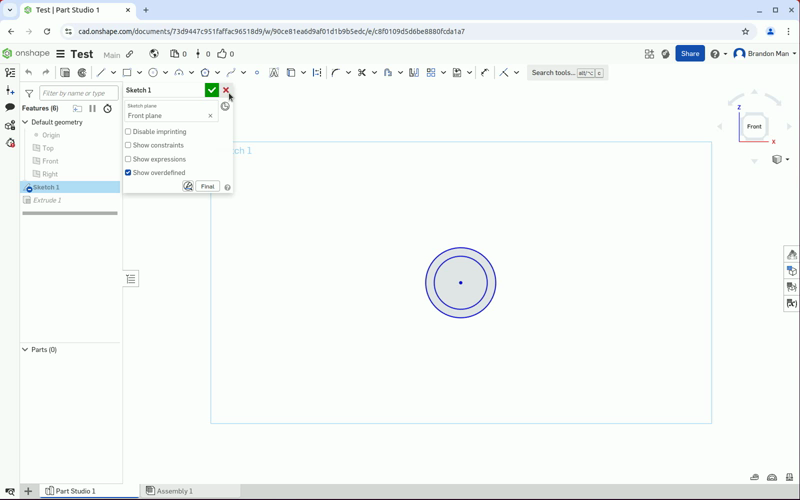
key(shift+s)
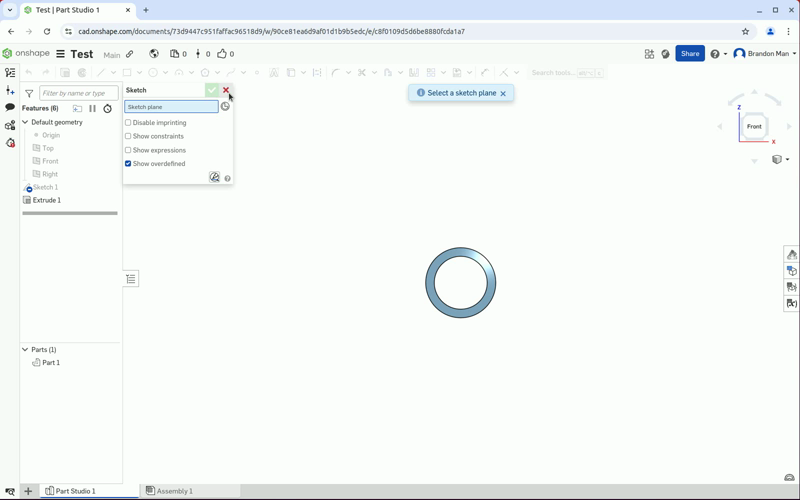
mouse_move(73, 163)
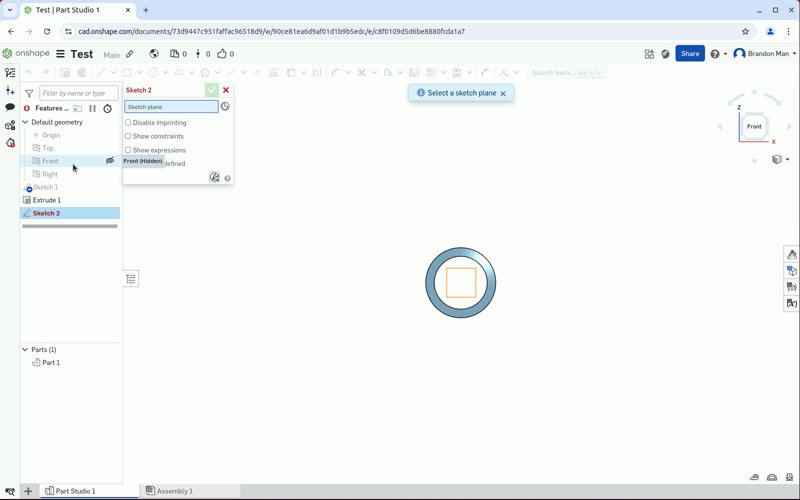
click(73, 163)
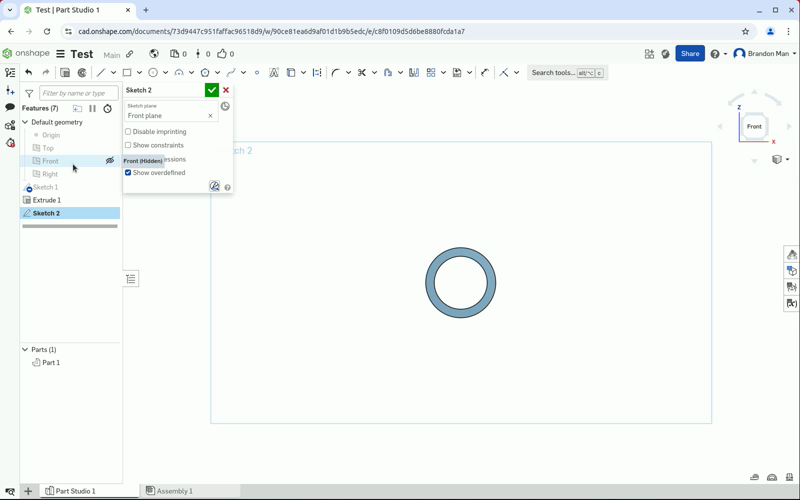
mouse_move(73, 352)
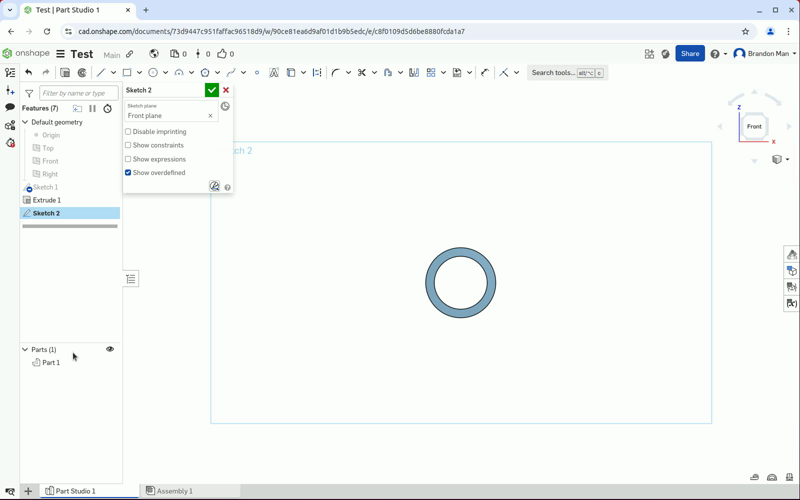
key(y)
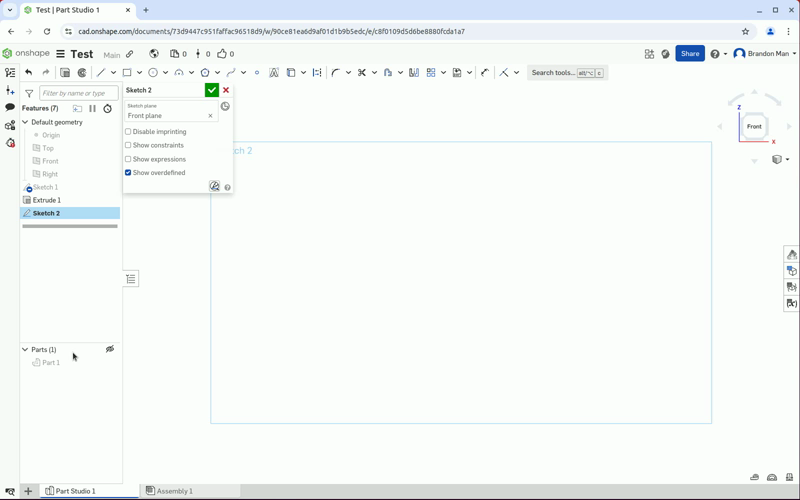
key(c)
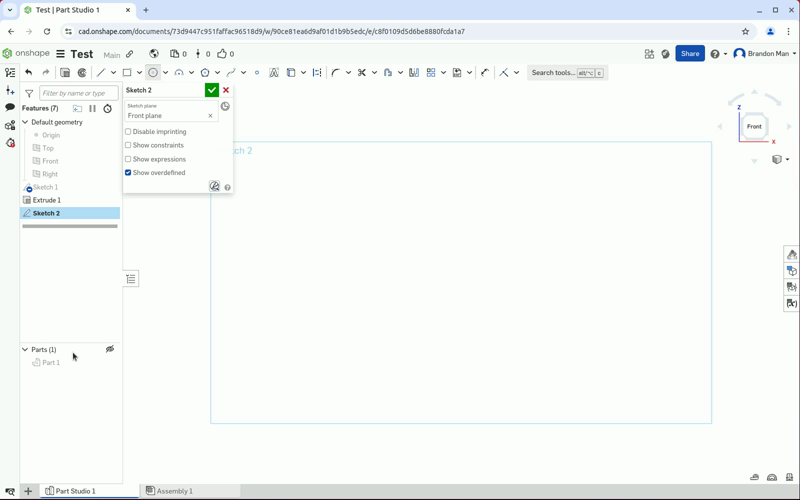
key_down(shift)
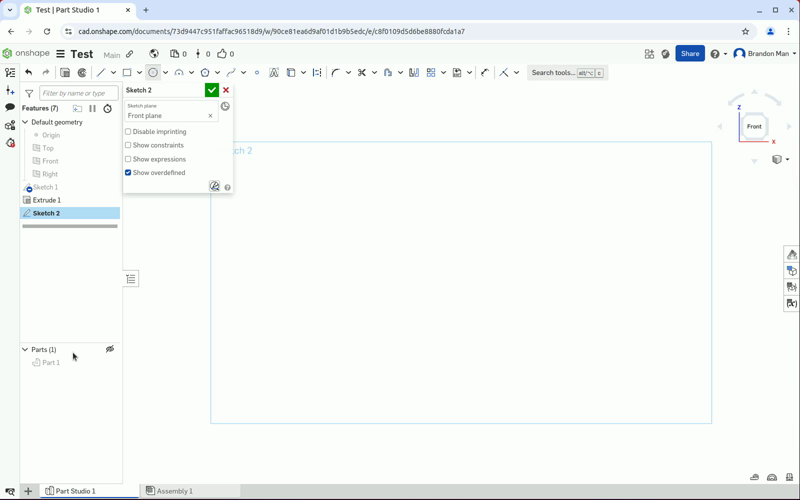
mouse_move(460, 282)
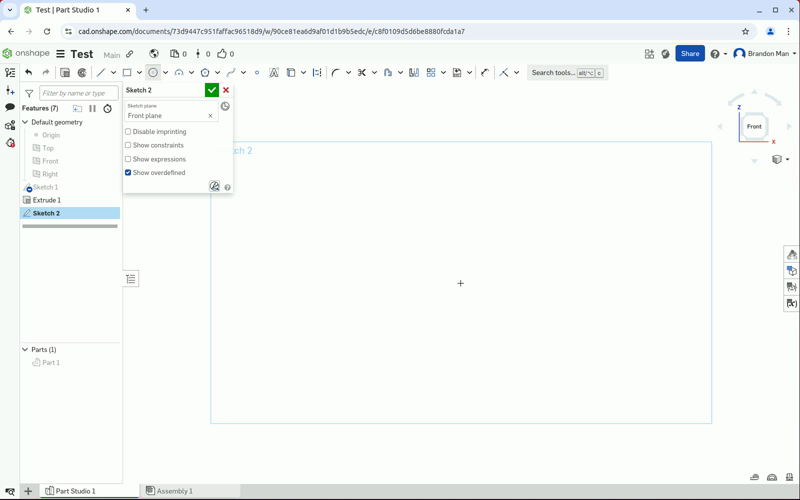
click(460, 282)
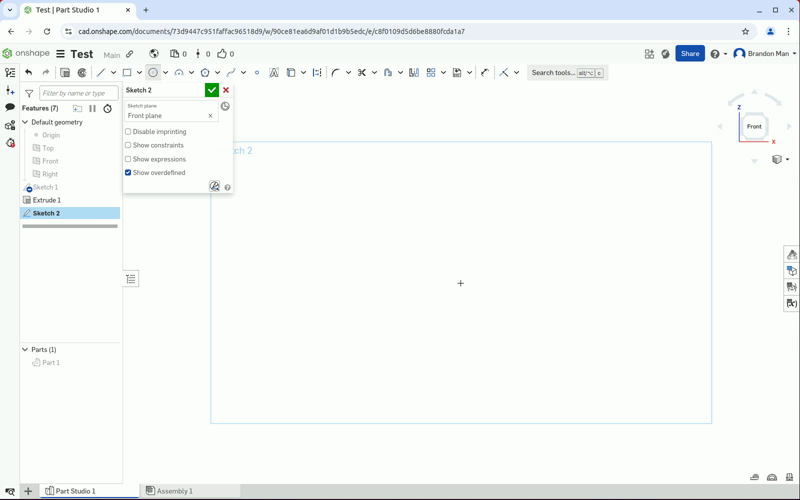
key_up(shift)
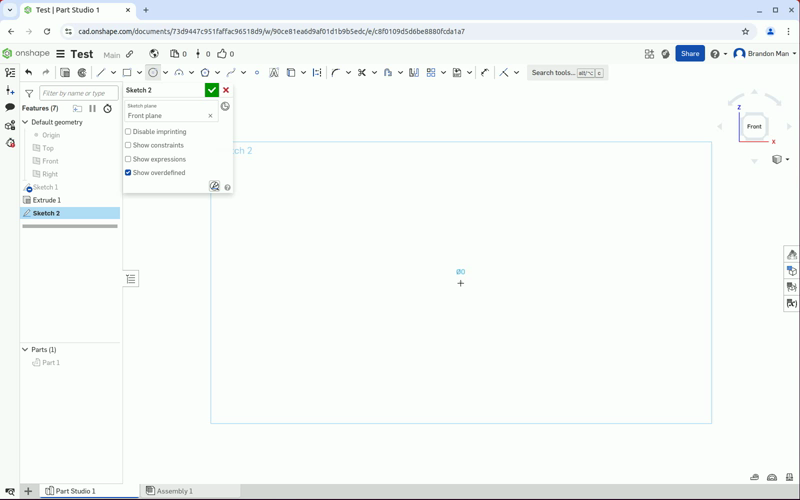
mouse_move(487, 282)
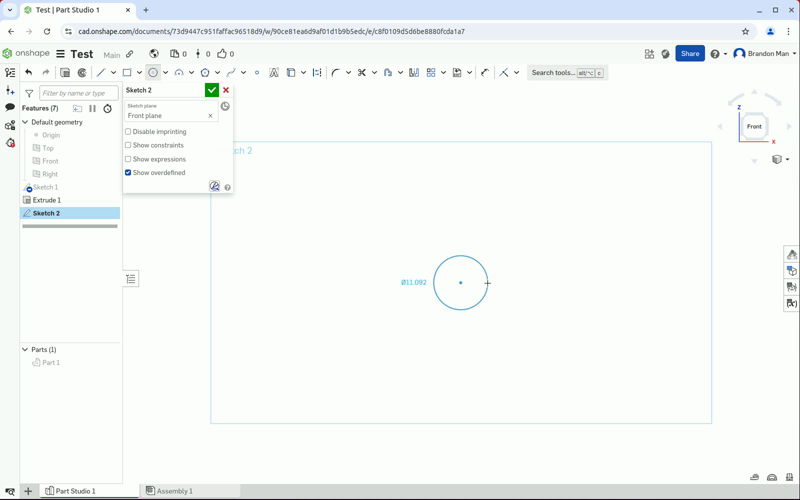
click(487, 282)
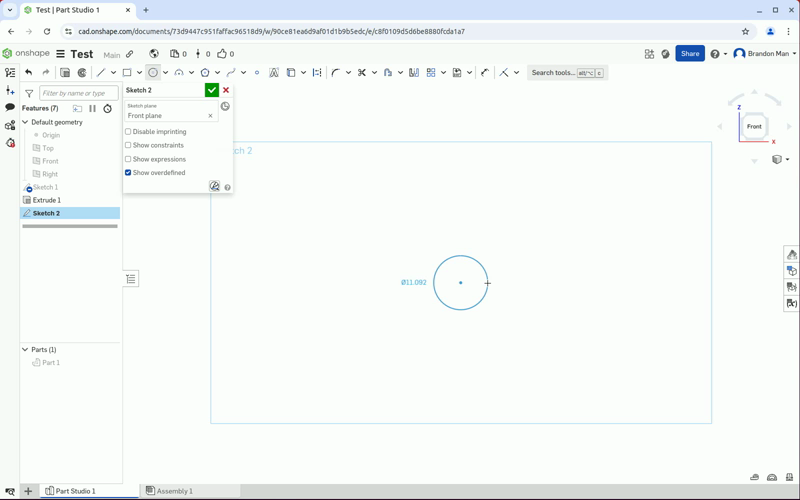
key(esc)
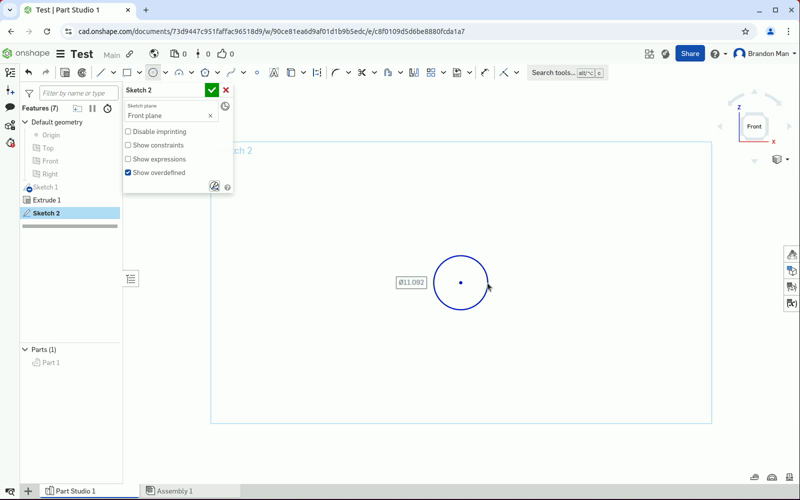
key(c)
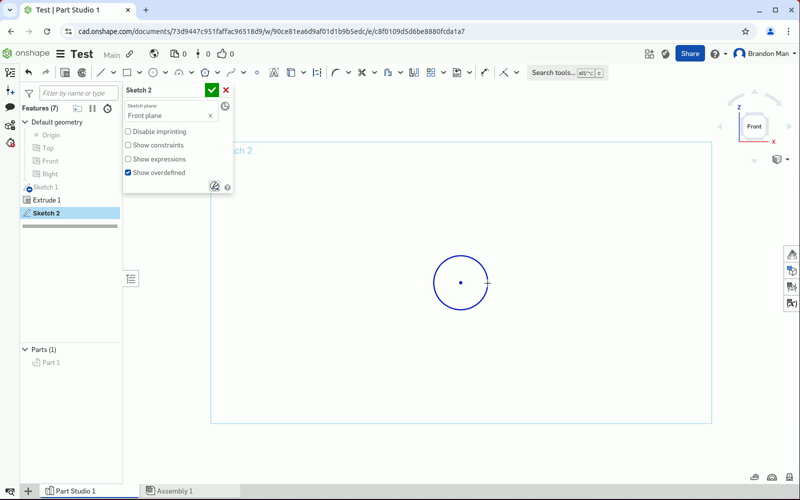
key_down(shift)
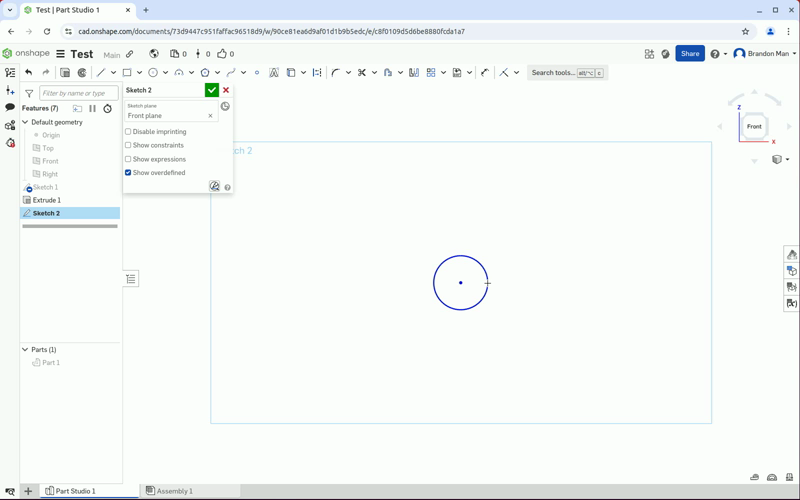
mouse_move(460, 282)
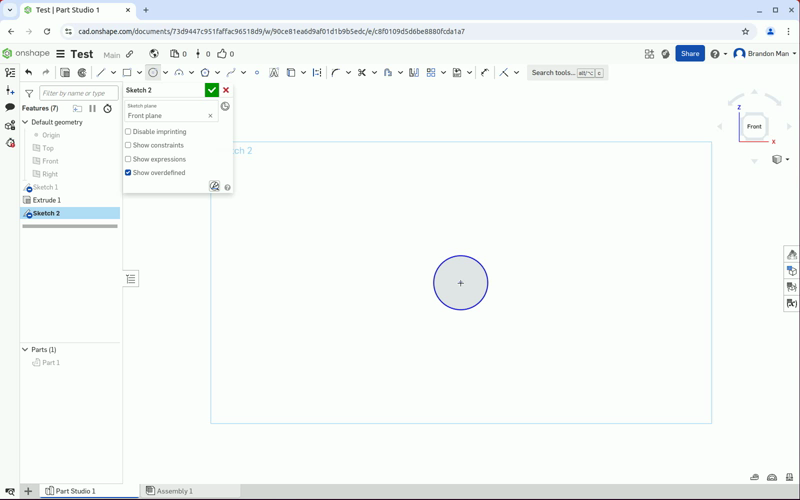
click(460, 282)
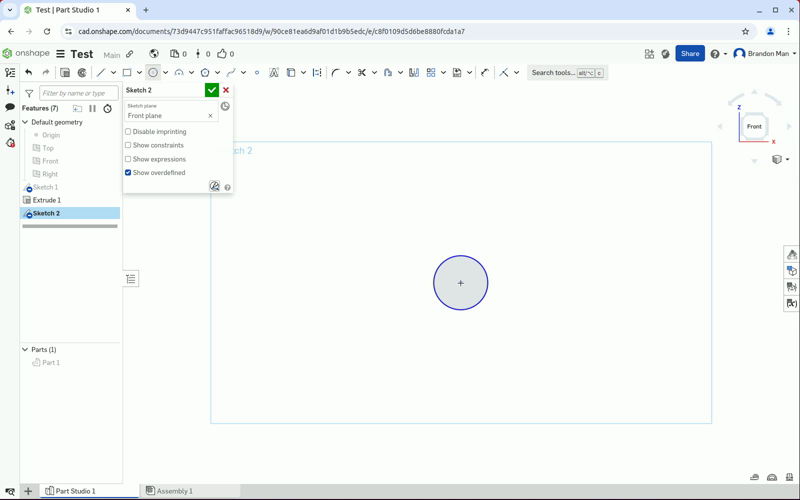
key_up(shift)
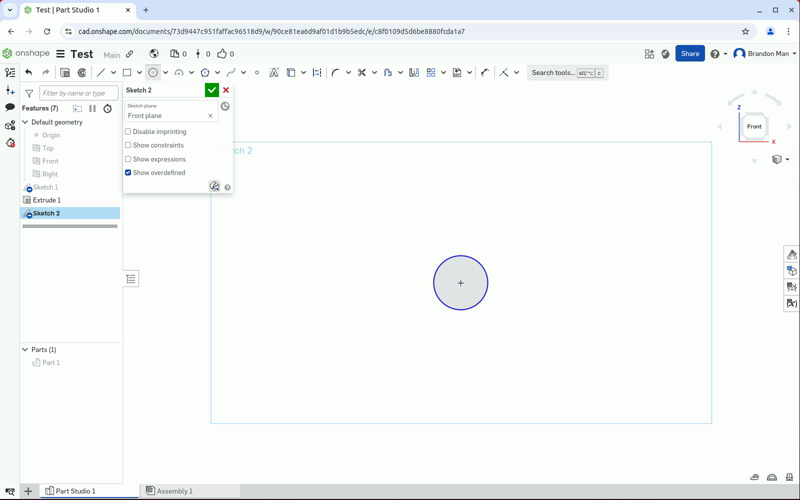
mouse_move(474, 282)
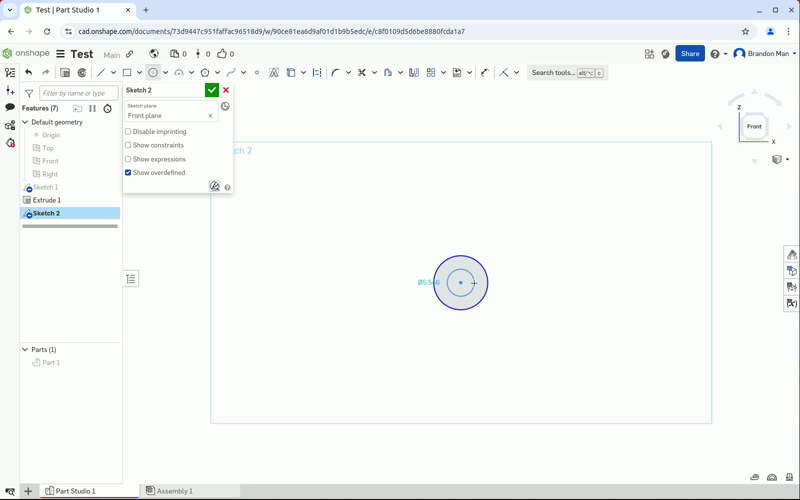
click(474, 282)
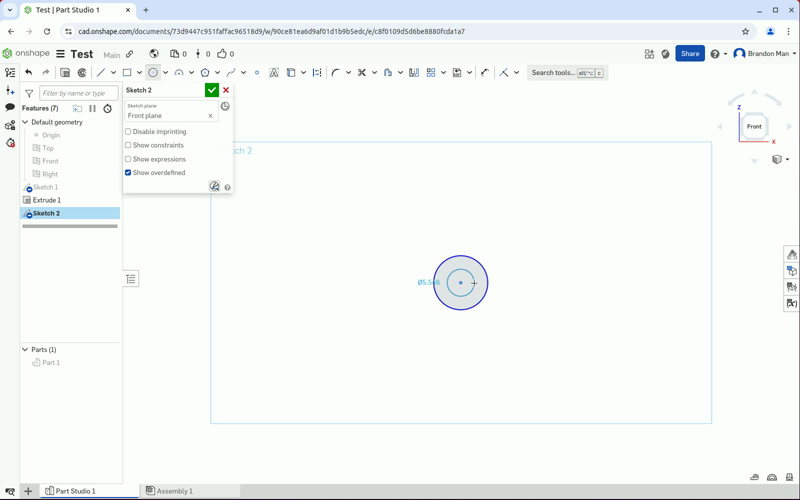
key(esc)
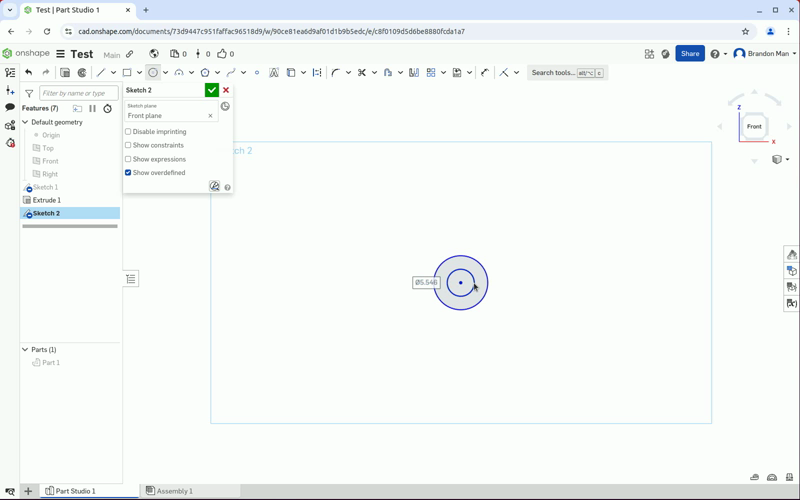
mouse_move(445, 282)
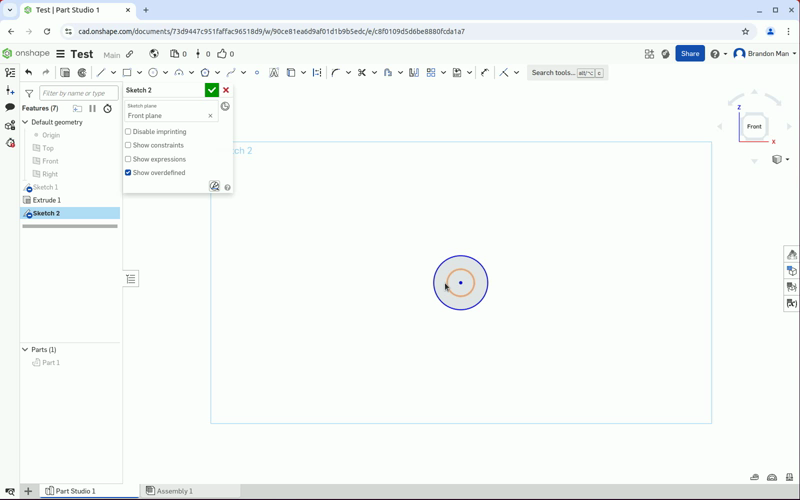
scroll(6)
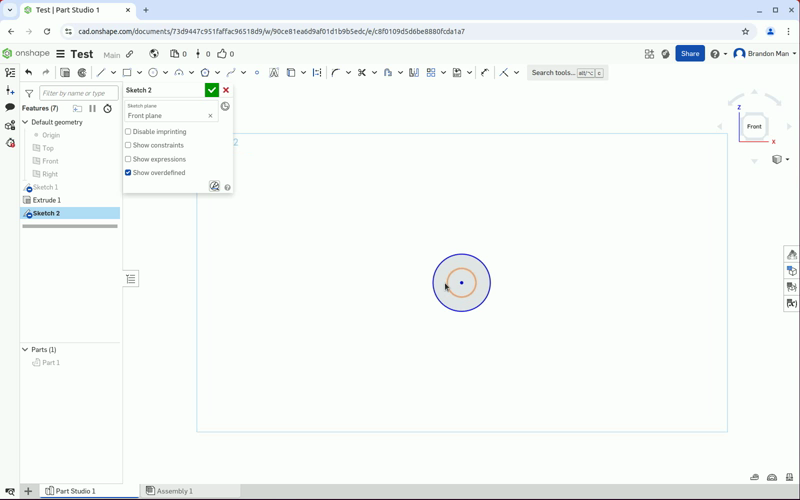
scroll(6)
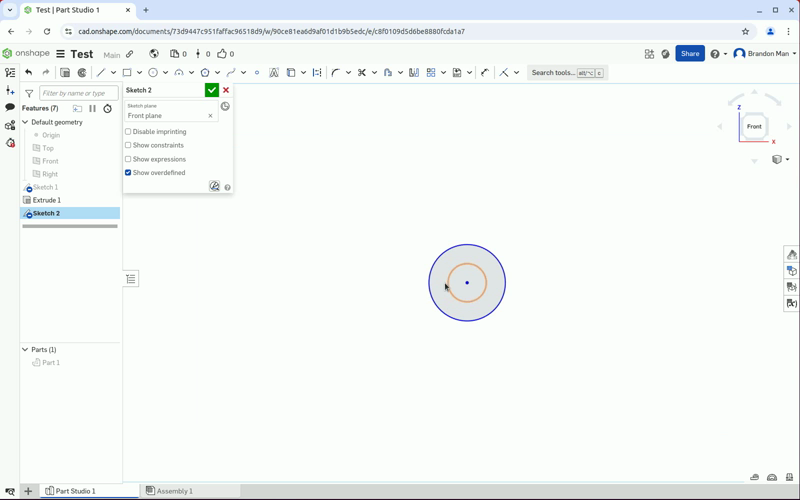
scroll(6)
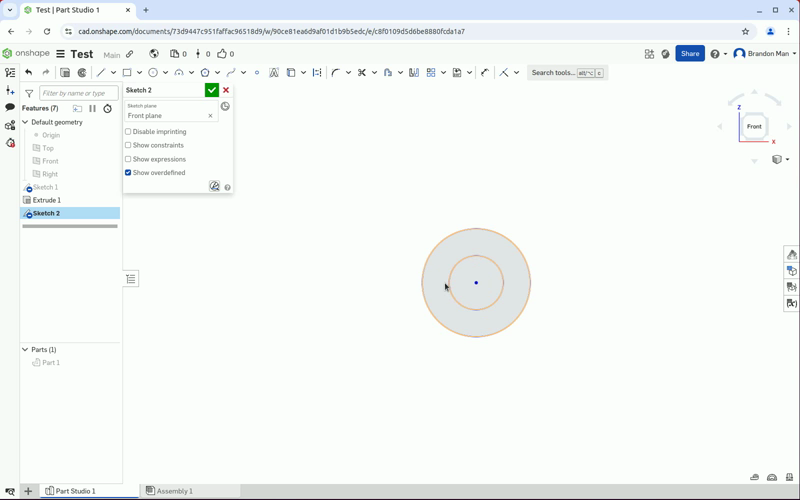
scroll(6)
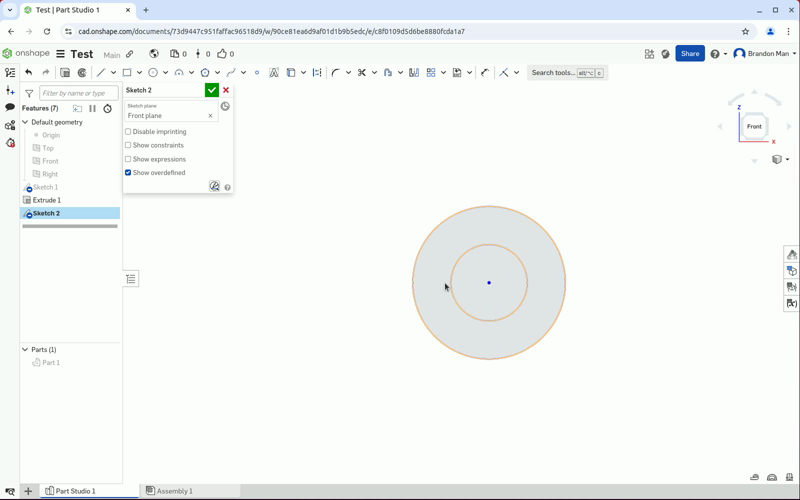
scroll(6)
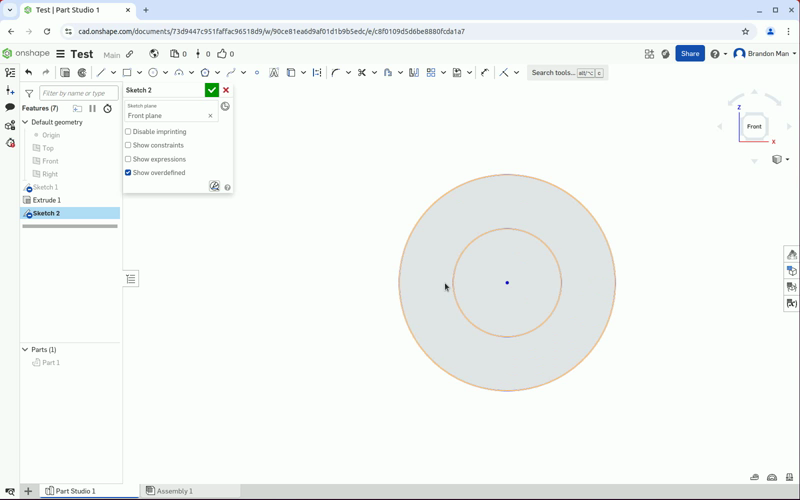
scroll(6)
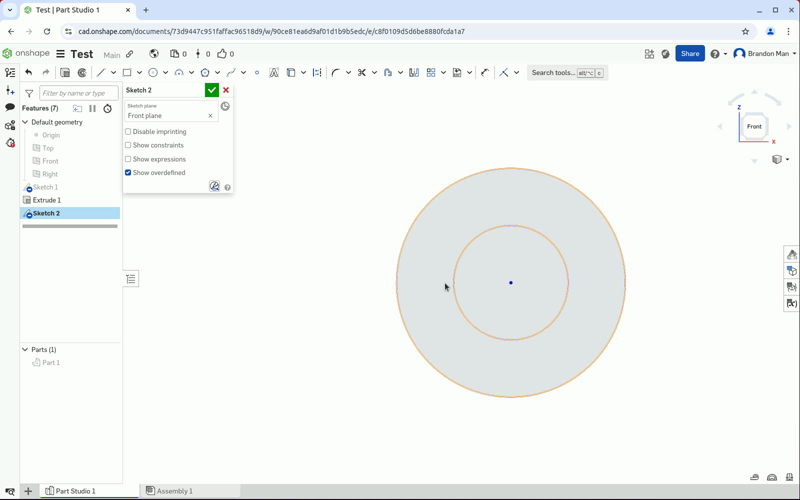
scroll(6)
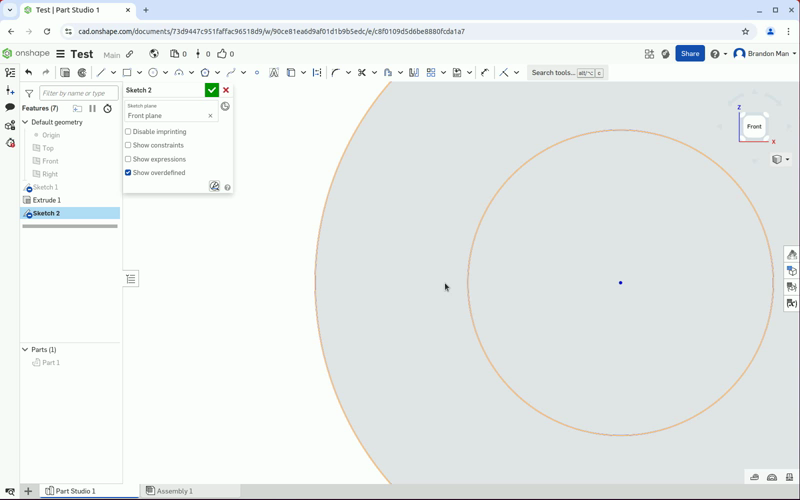
click(445, 282)
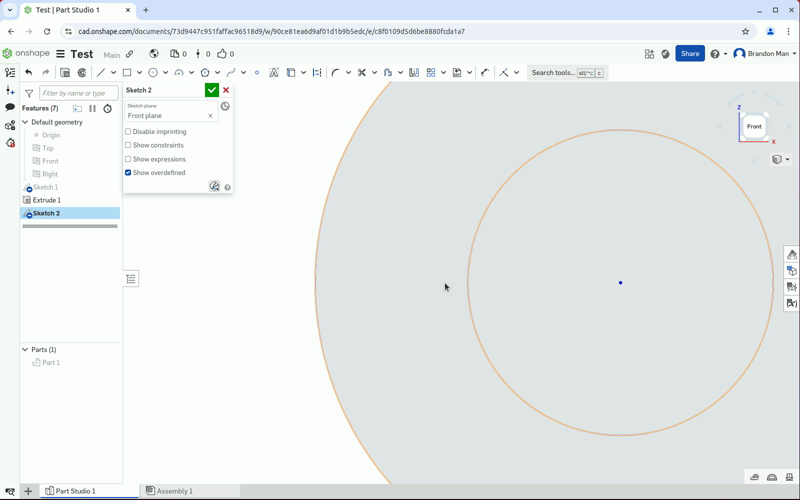
scroll(-6)
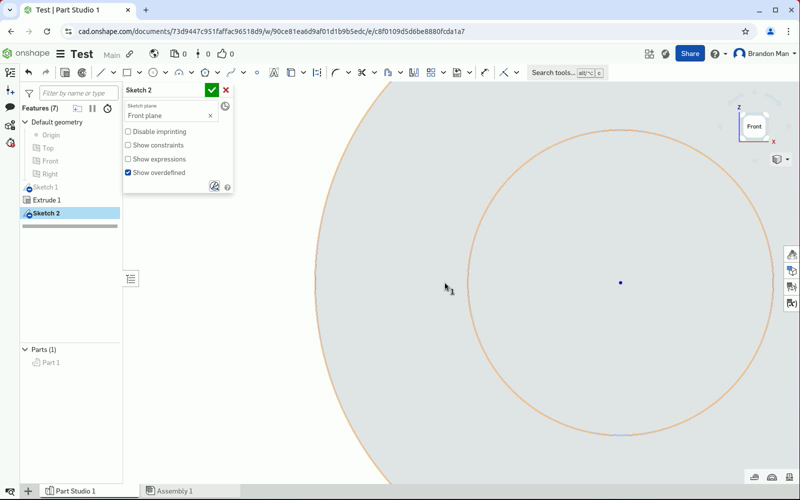
scroll(-6)
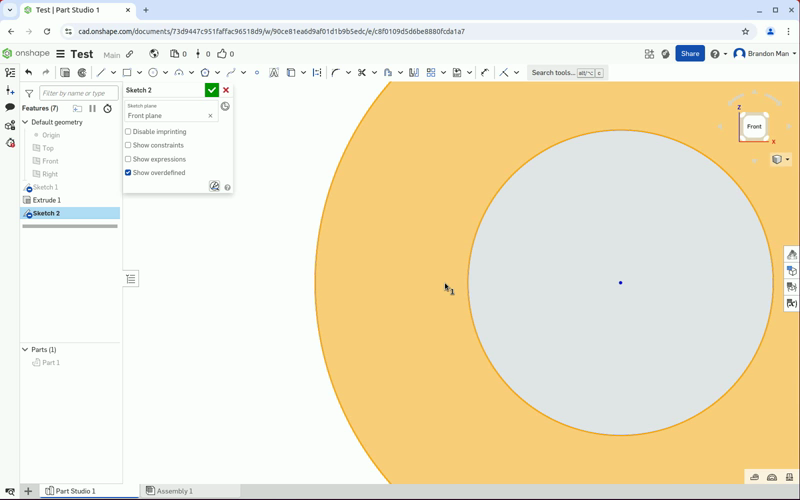
scroll(-6)
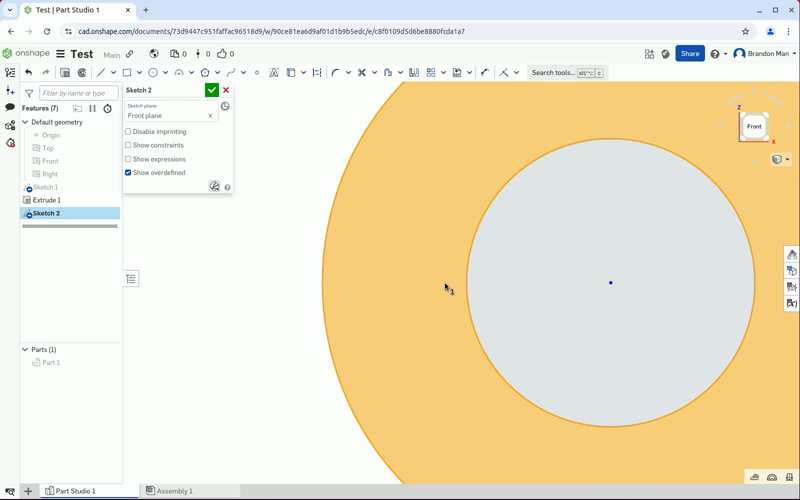
scroll(-6)
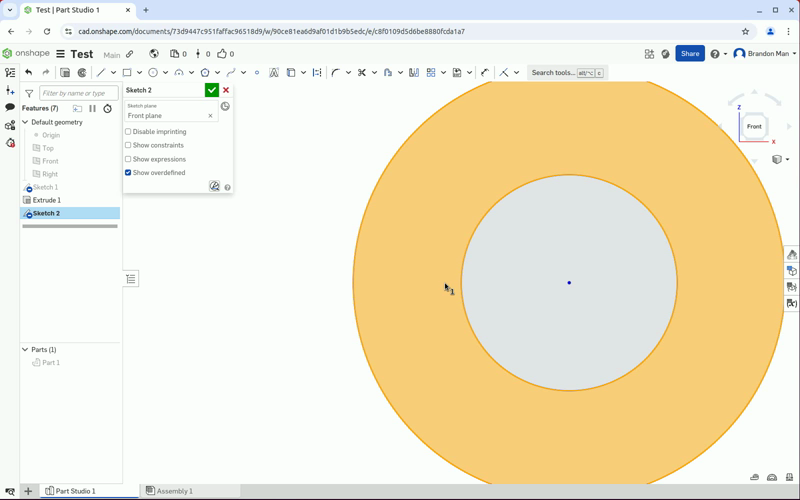
scroll(-6)
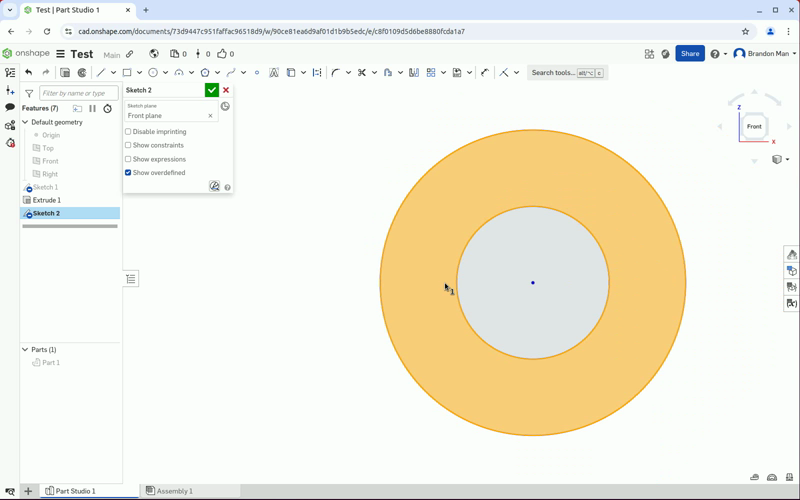
scroll(-6)
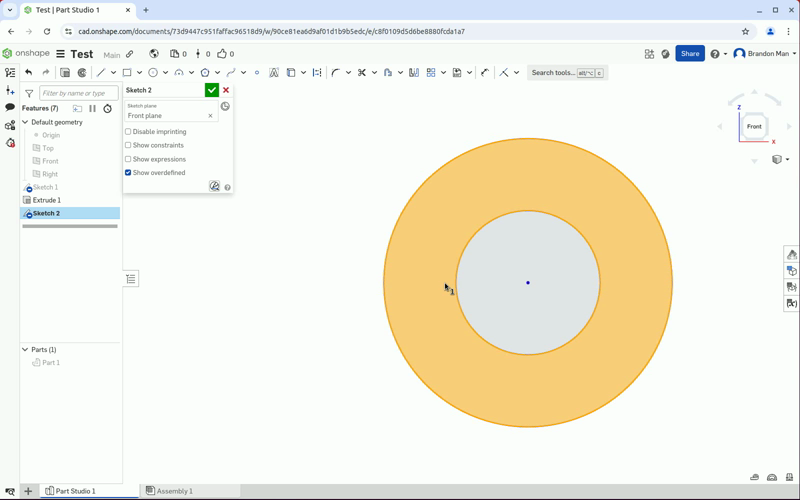
scroll(-6)
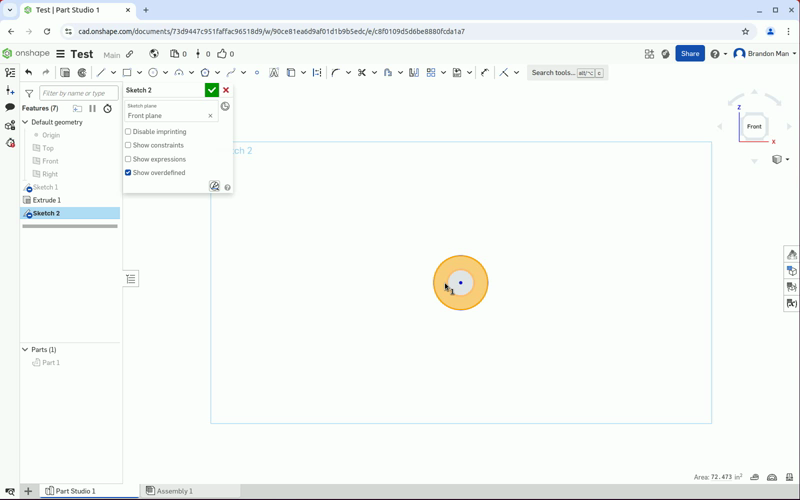
mouse_move(73, 352)
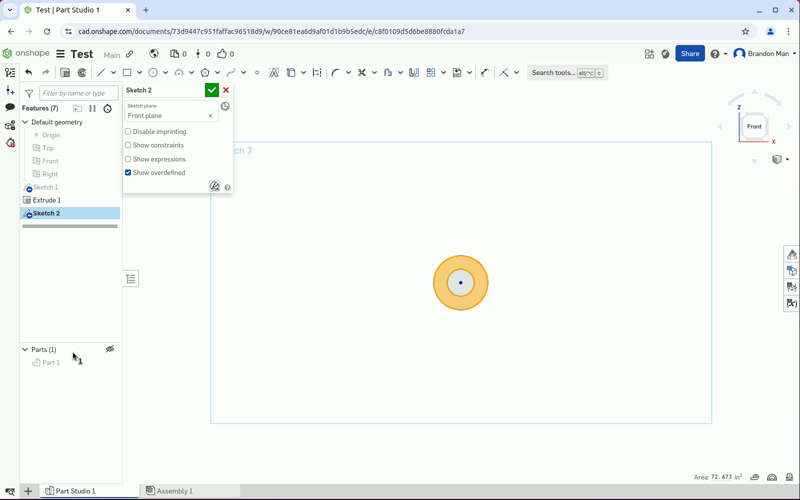
key(shift+y)
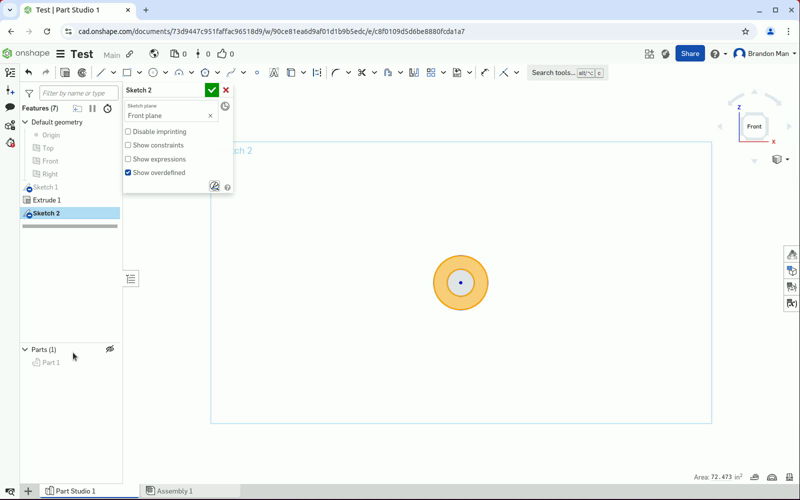
key(shift+e)
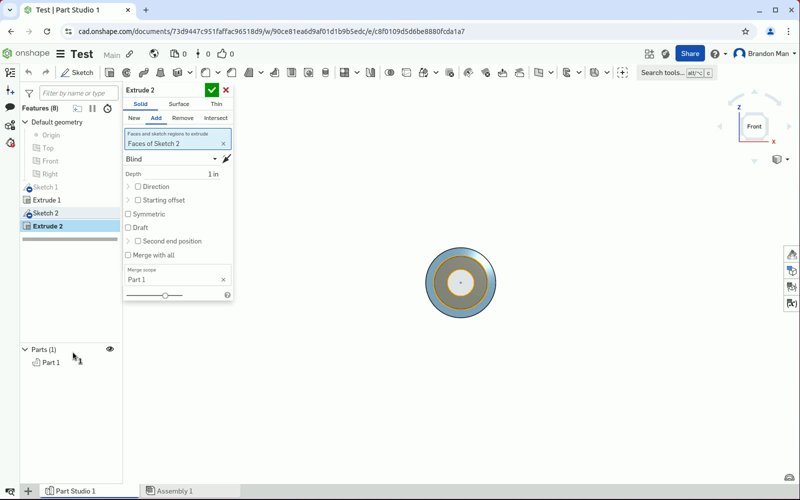
mouse_move(143, 106)
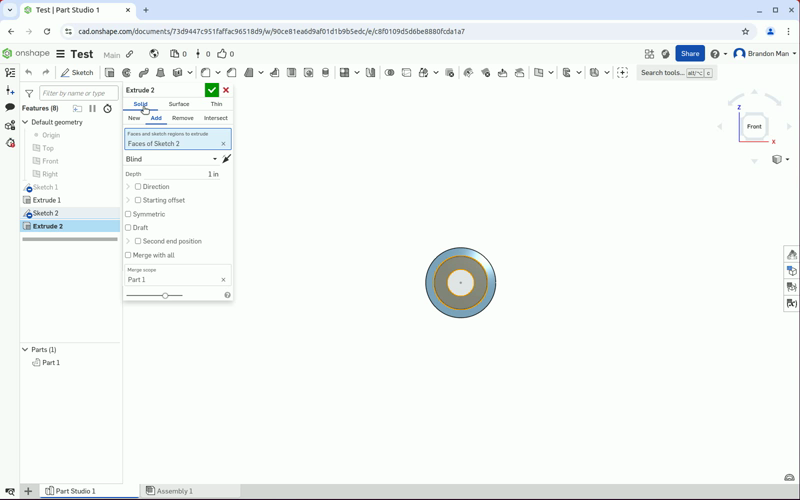
click(143, 106)
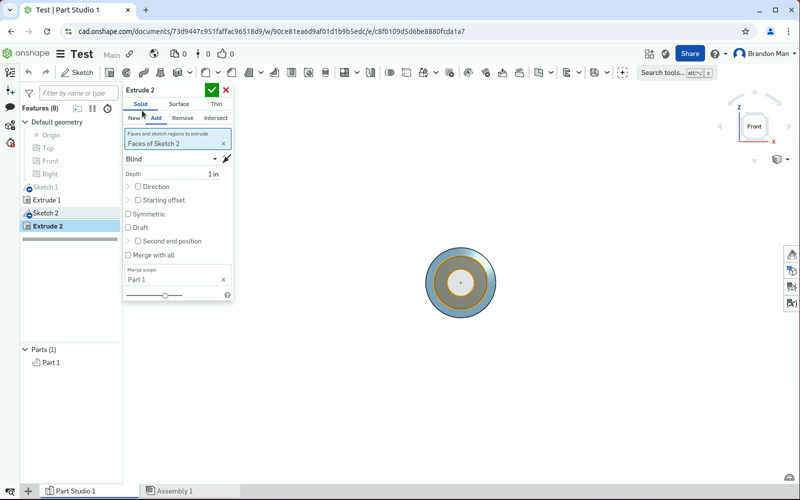
mouse_move(137, 120)
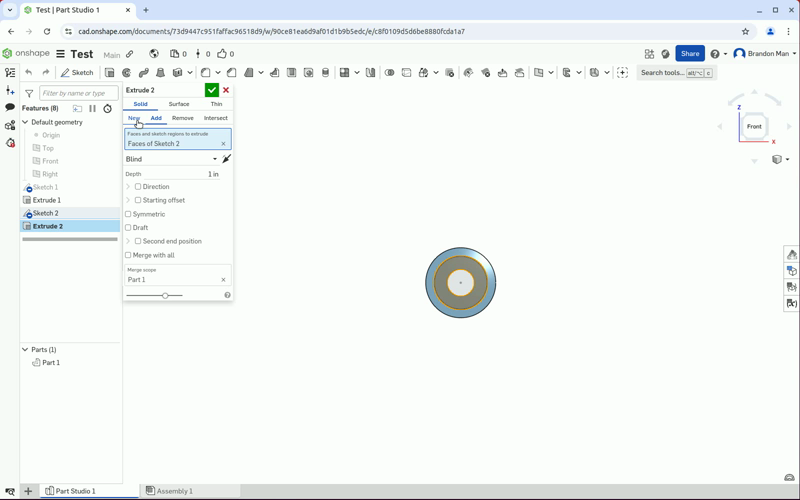
click(137, 120)
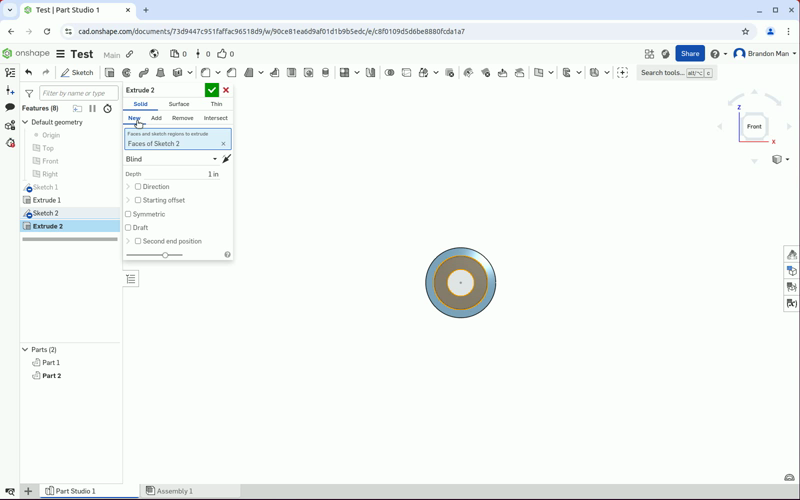
key(tab, 4)
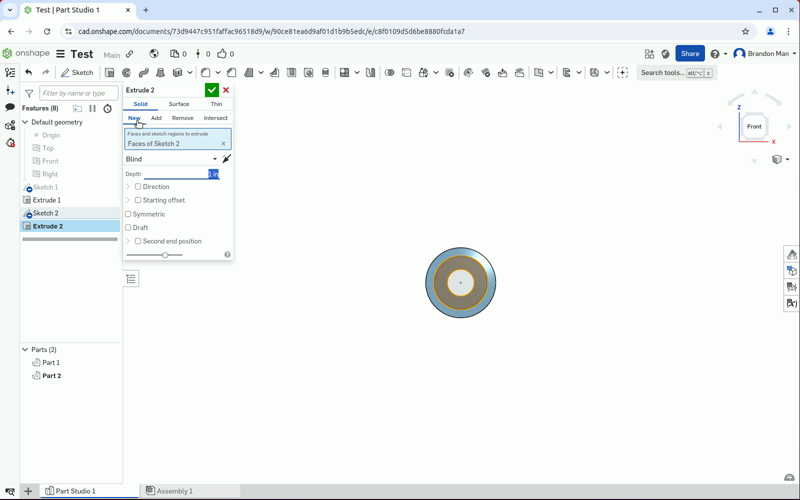
text(12.276)
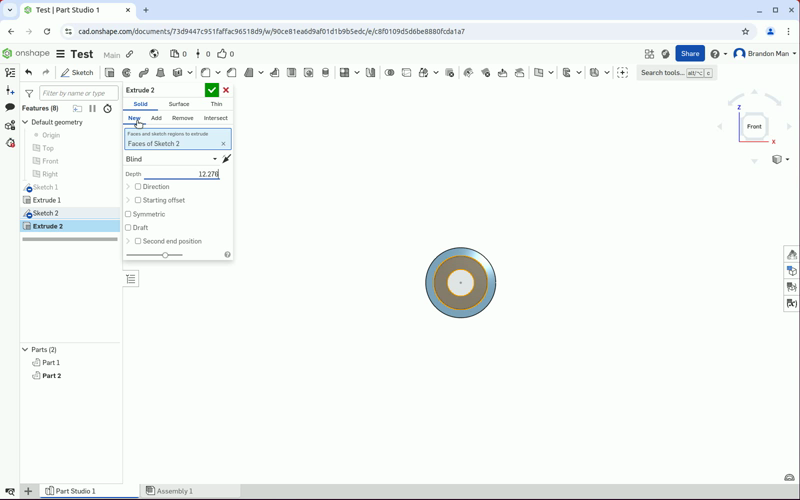
key(enter)
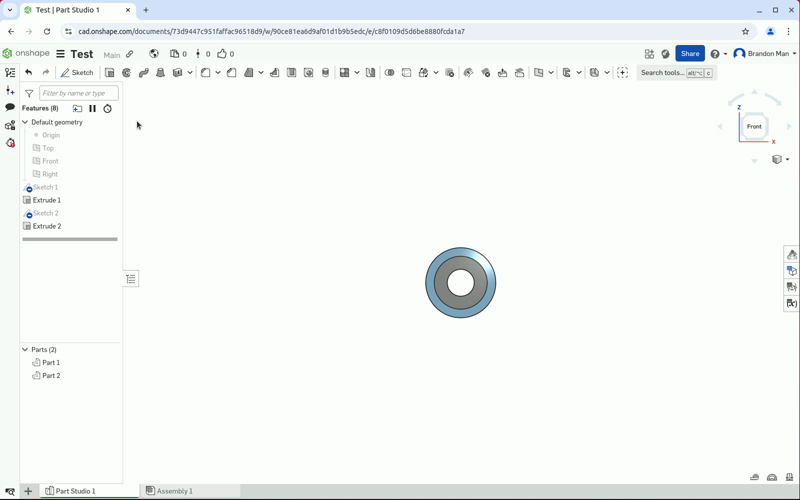
key(shift+h)
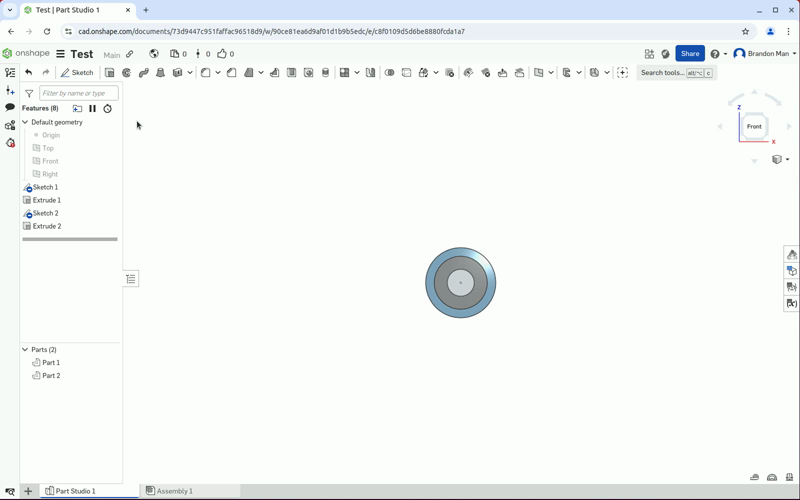
key(shift+h)
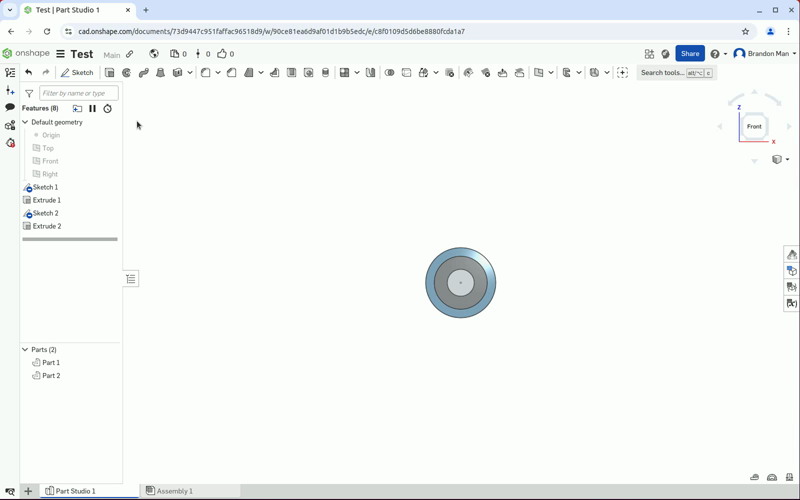
key(shift+7)
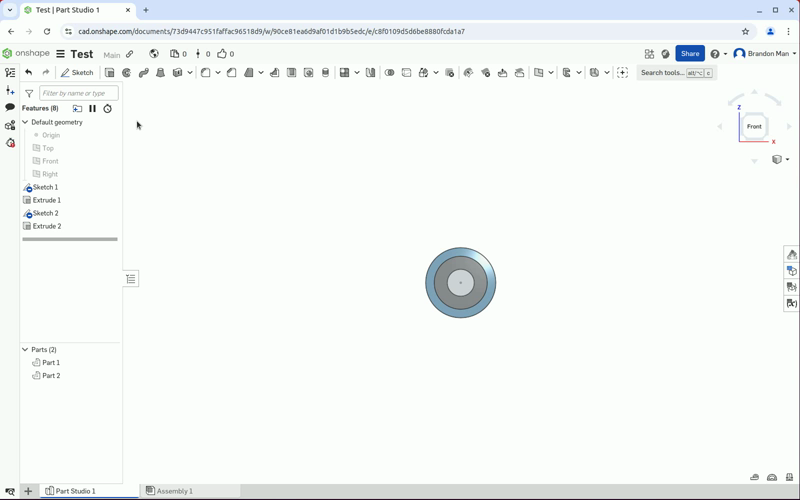
key(left, 2)
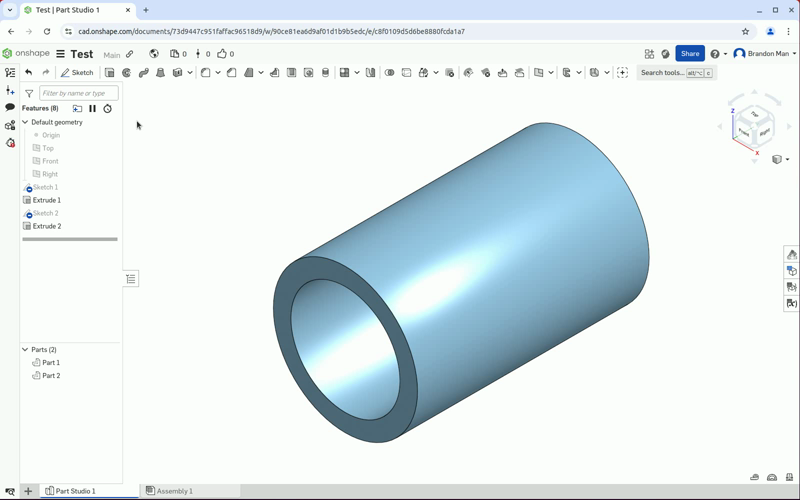
key(down, 2)
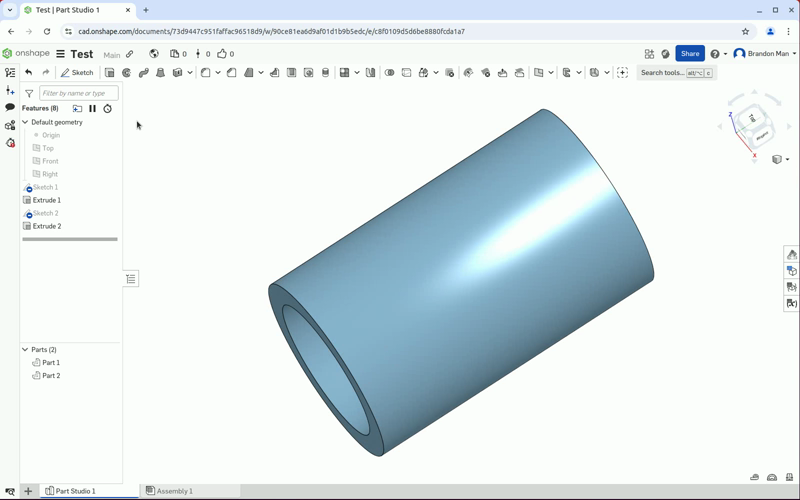
key(up, 2)
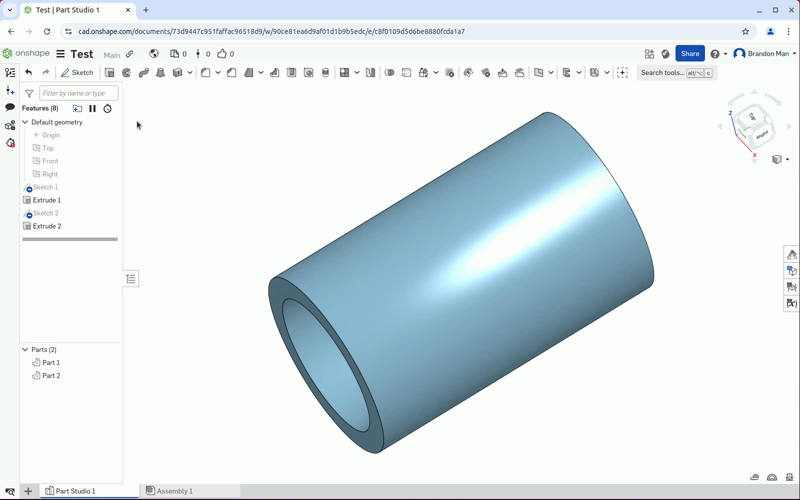
key(right, 2)
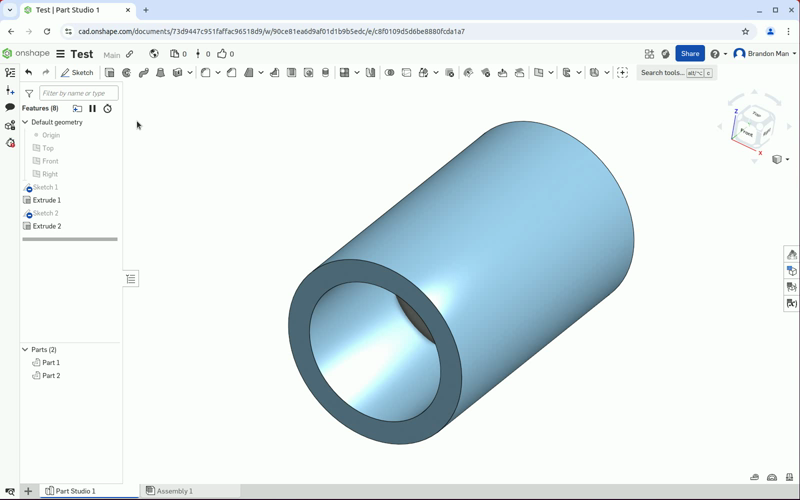
mouse_move(73, 189)
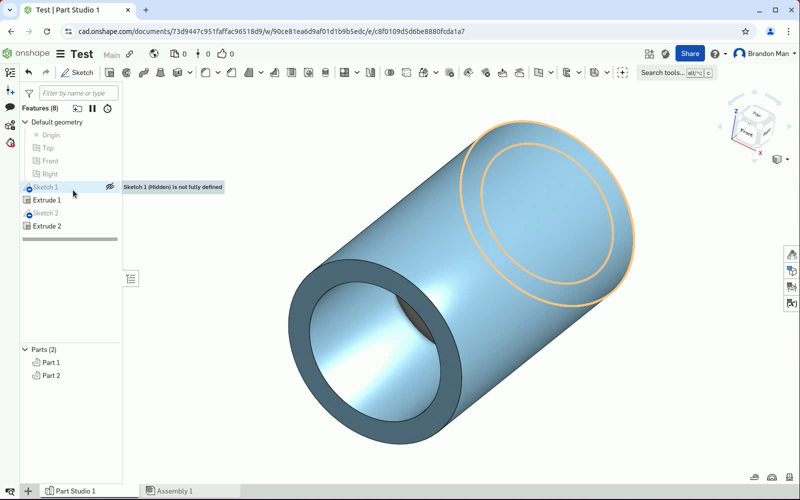
click(73, 189)